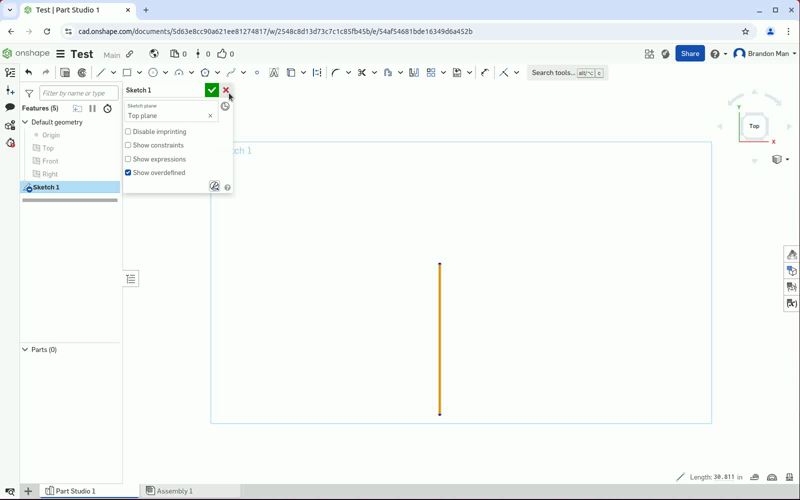
key(shift+h)
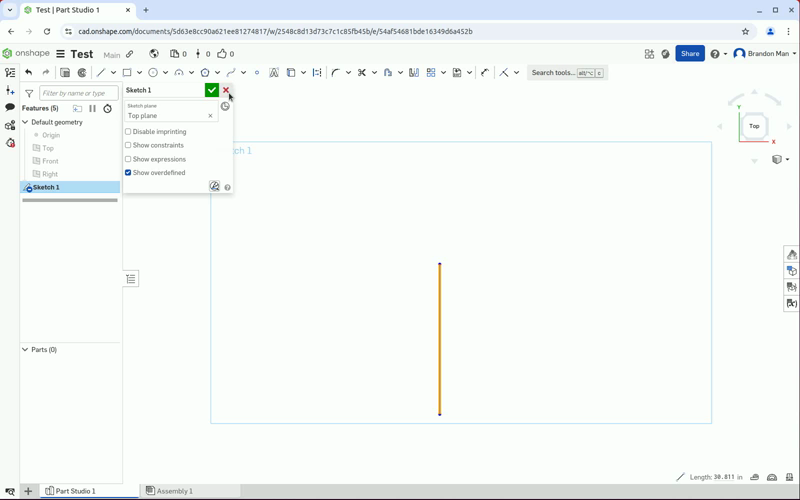
key(shift+s)
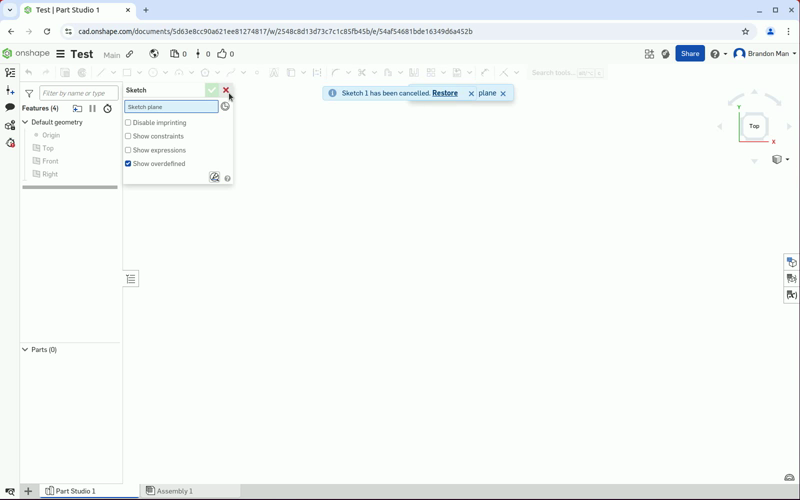
mouse_move(73, 150)
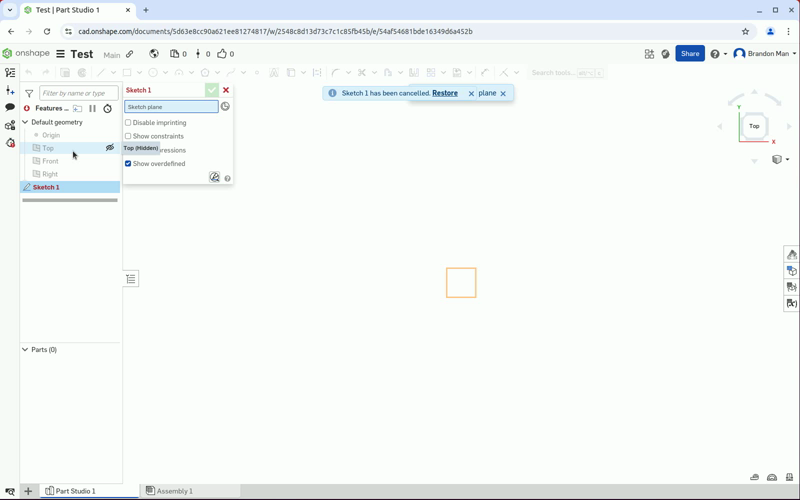
click(73, 150)
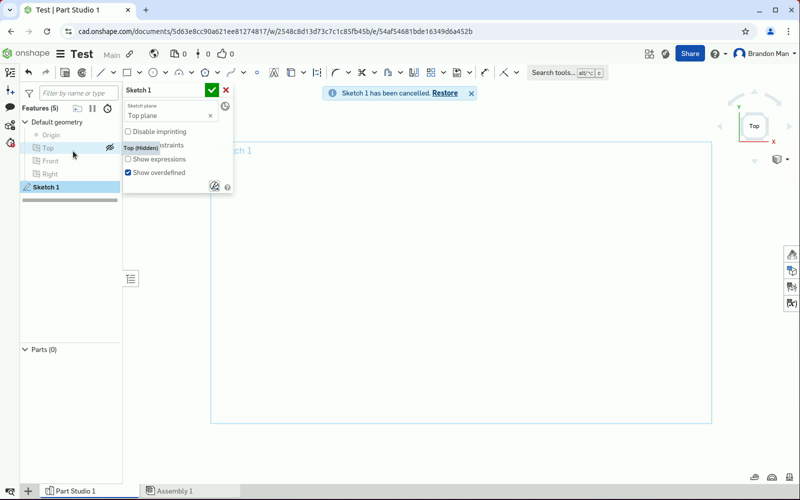
mouse_move(73, 352)
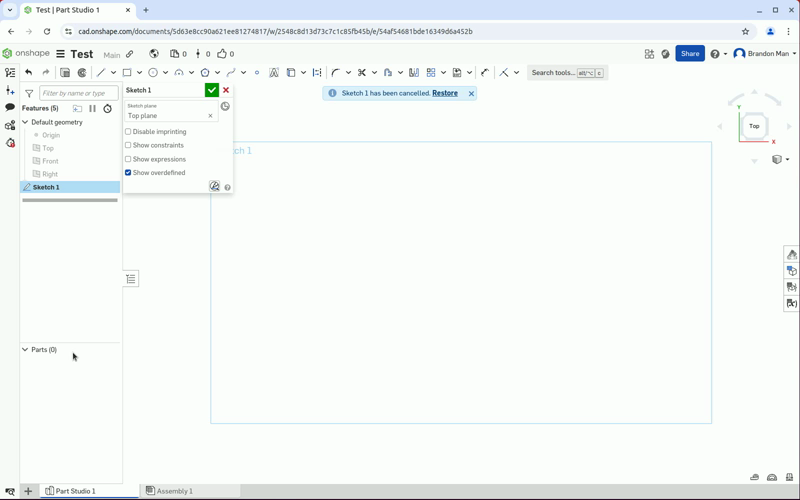
key(y)
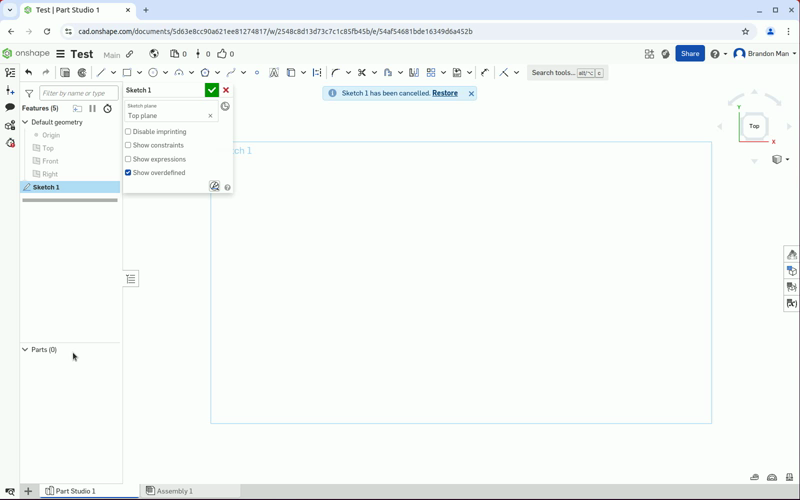
key(l)
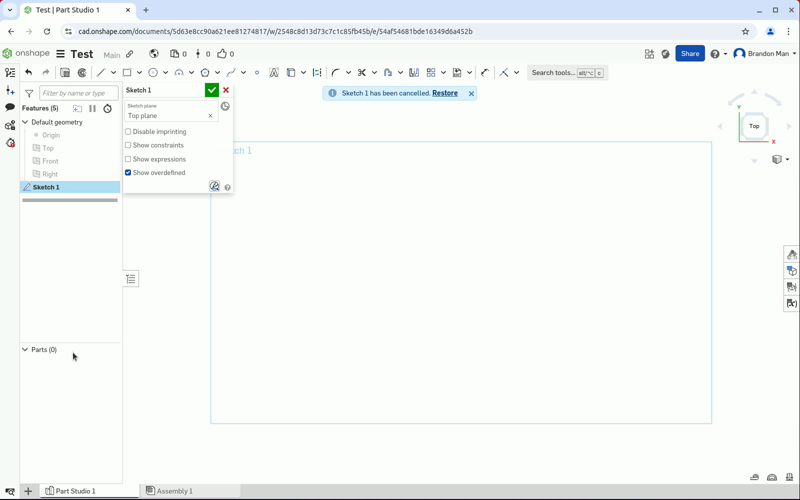
key_down(shift)
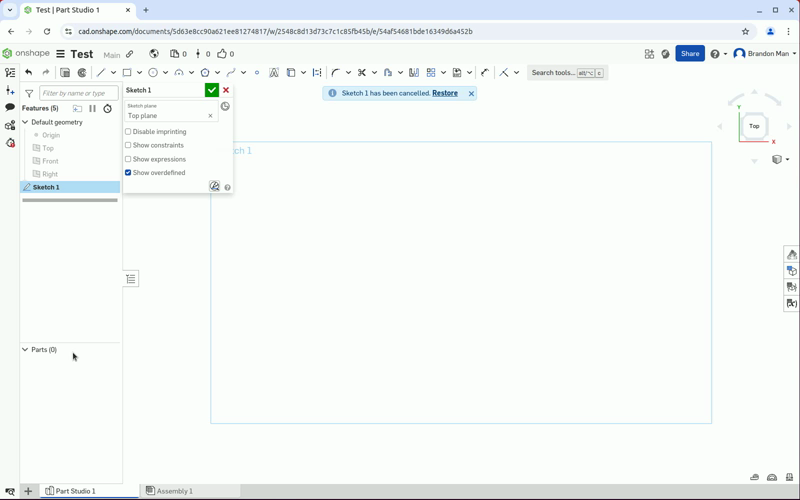
mouse_move(437, 306)
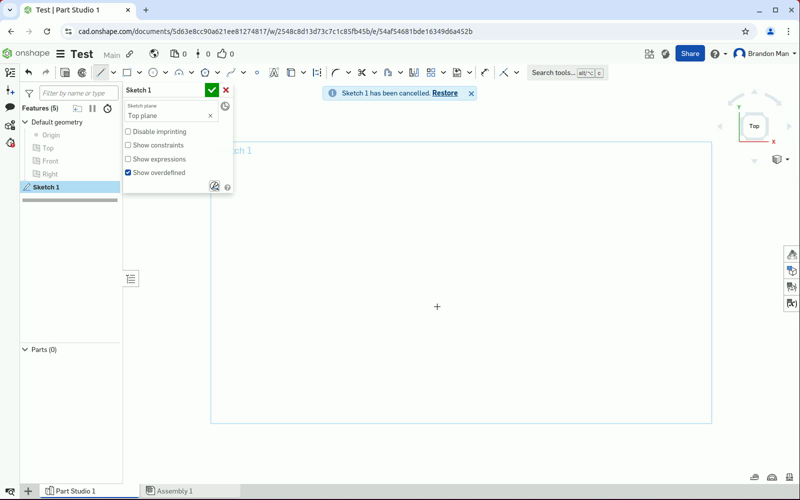
click(437, 306)
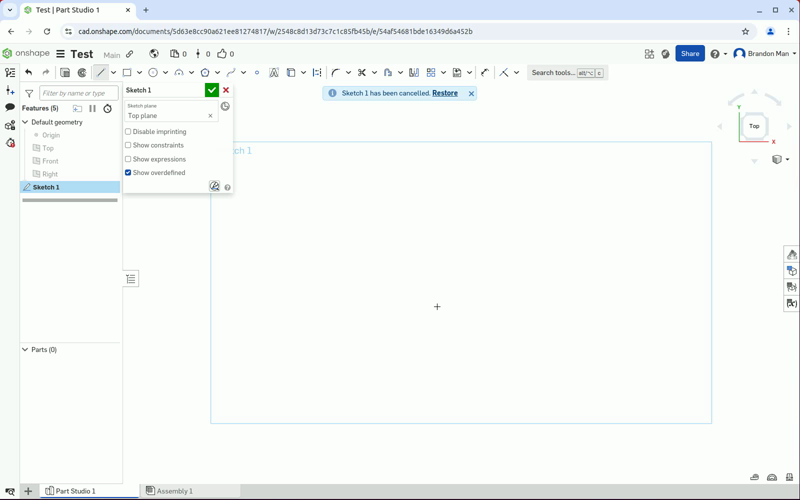
key_up(shift)
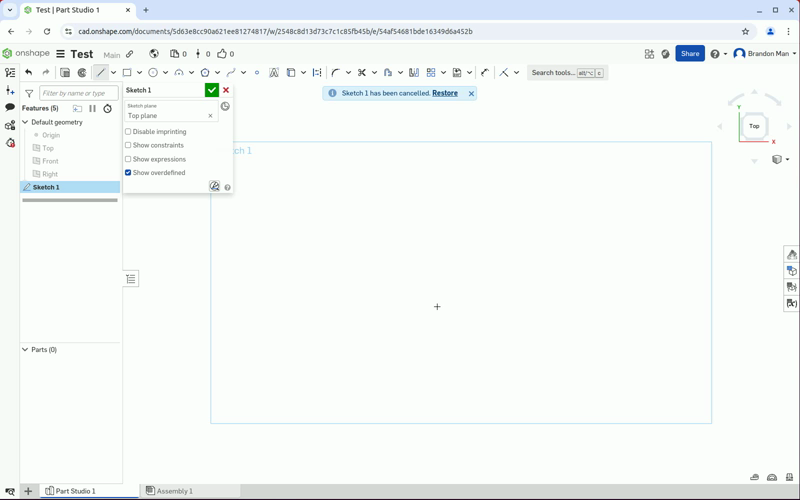
key_down(shift)
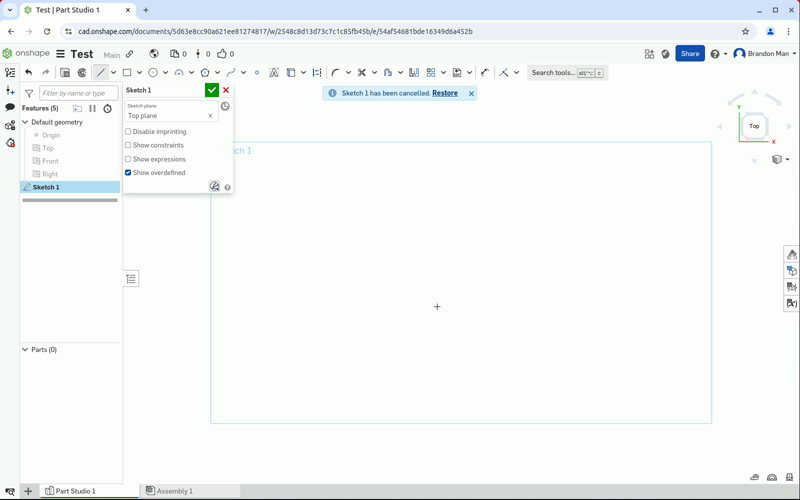
mouse_move(467, 306)
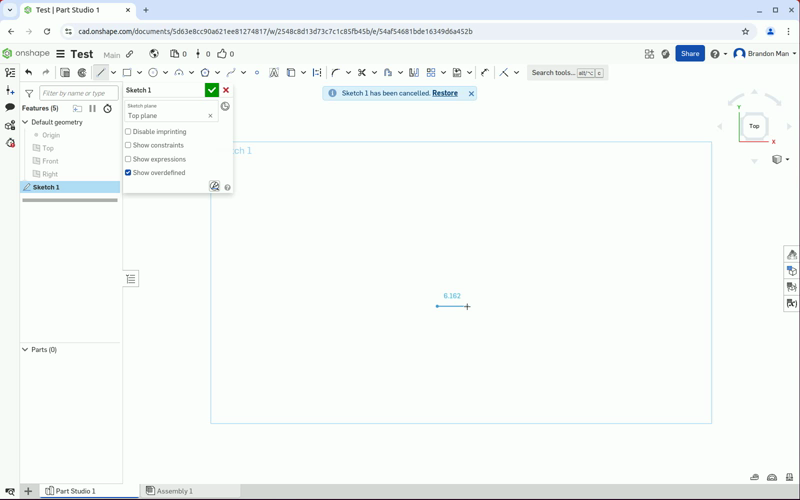
mouse_move(483, 306)
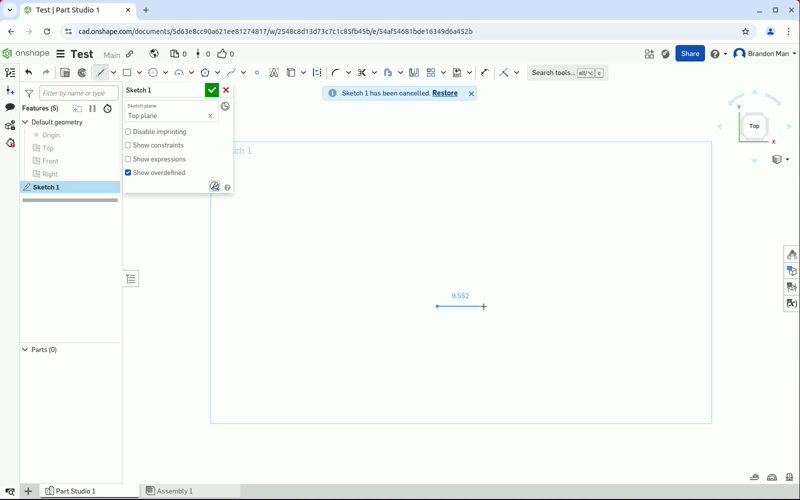
click(483, 306)
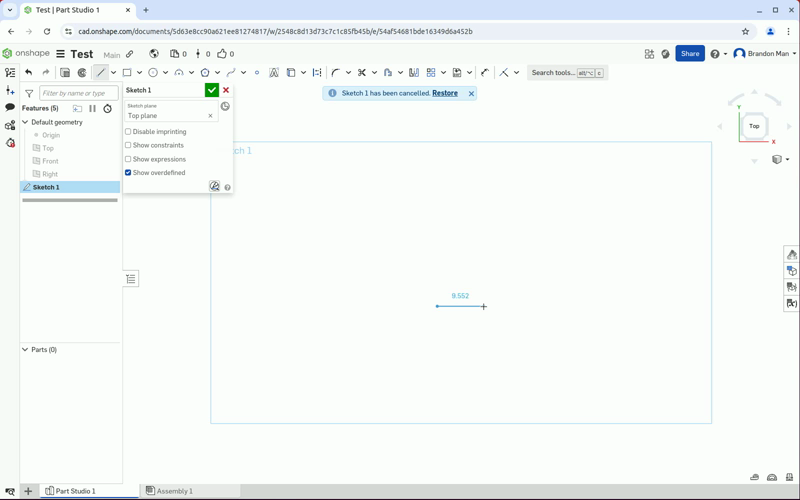
key_up(shift)
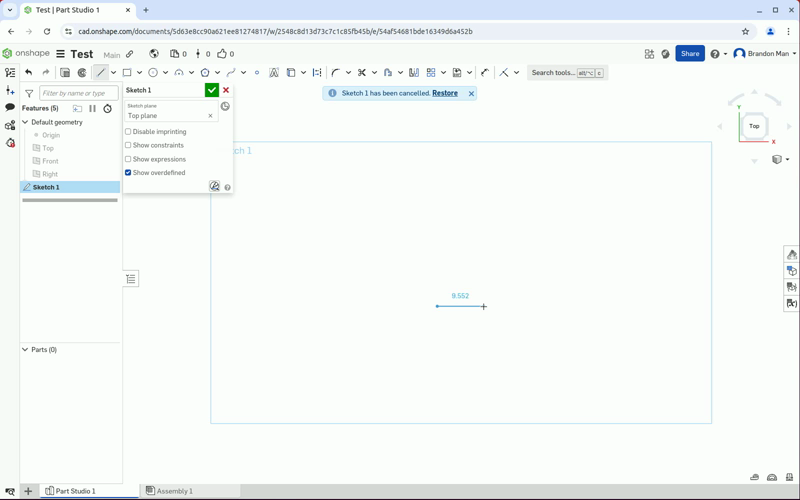
key_down(shift)
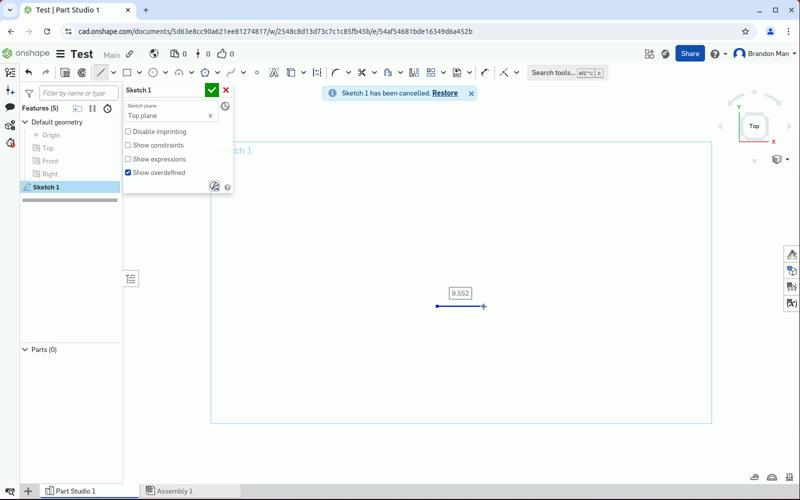
mouse_move(513, 306)
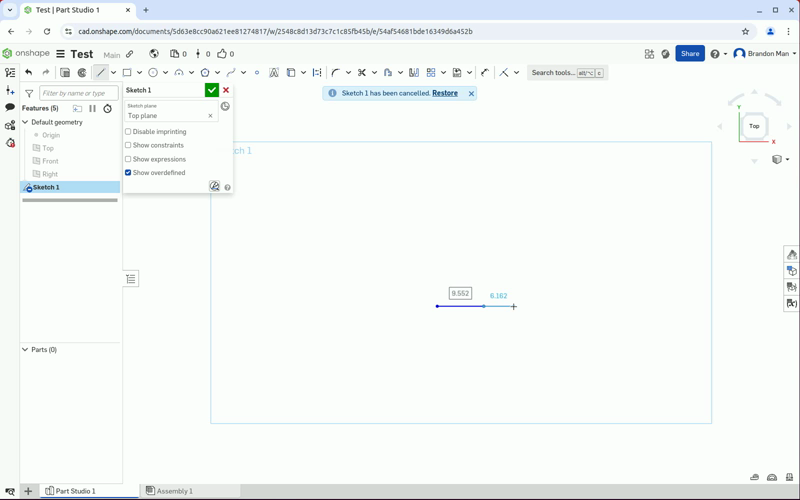
mouse_move(483, 259)
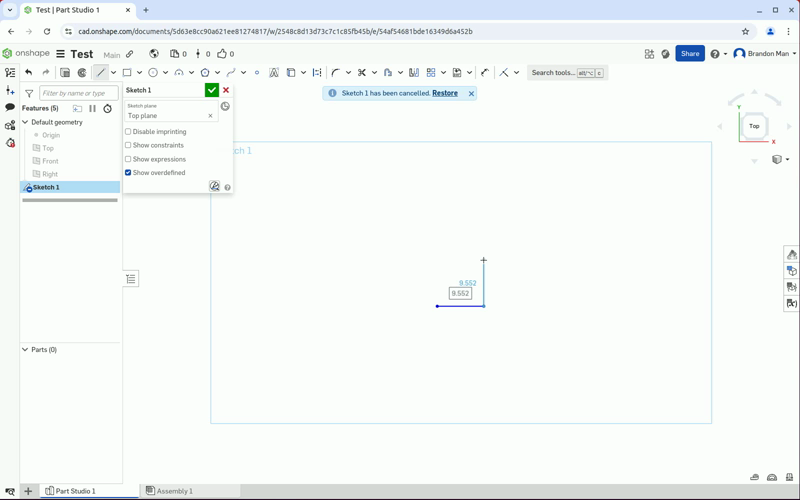
click(483, 259)
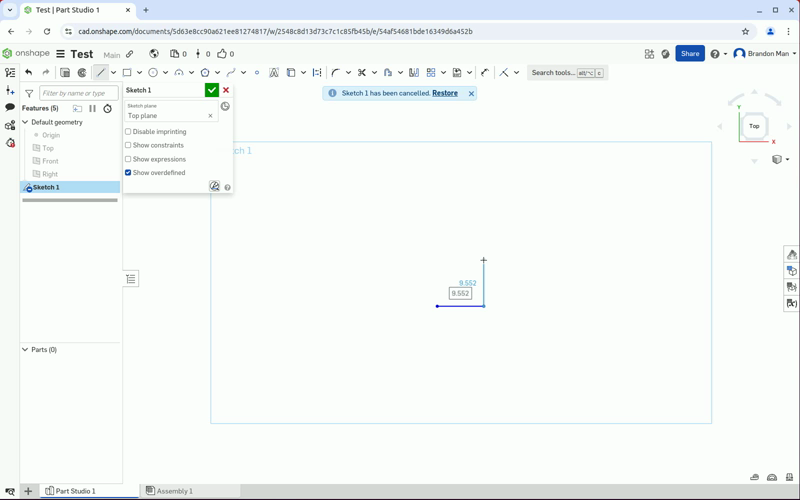
key_up(shift)
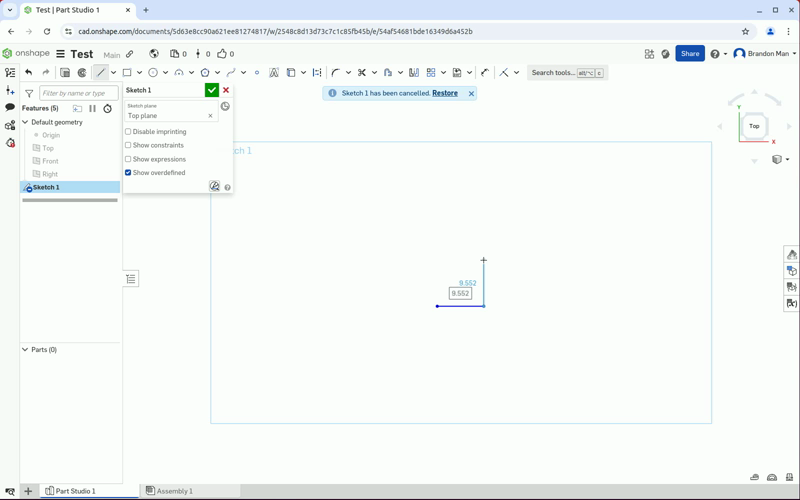
key_down(shift)
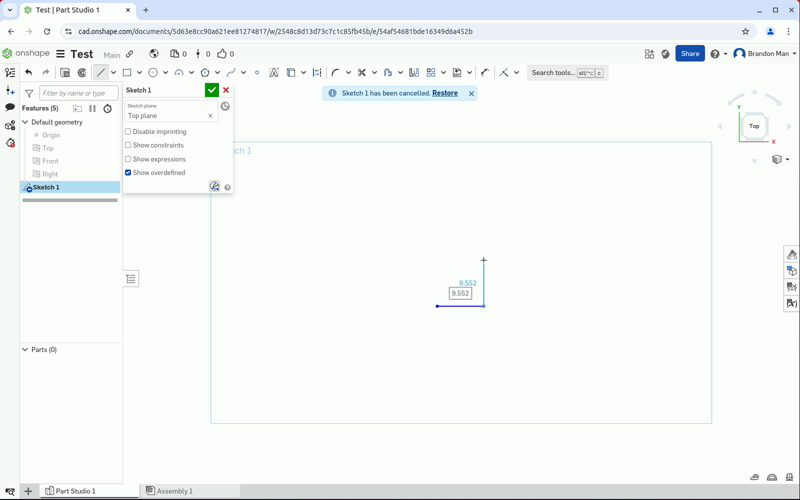
mouse_move(513, 259)
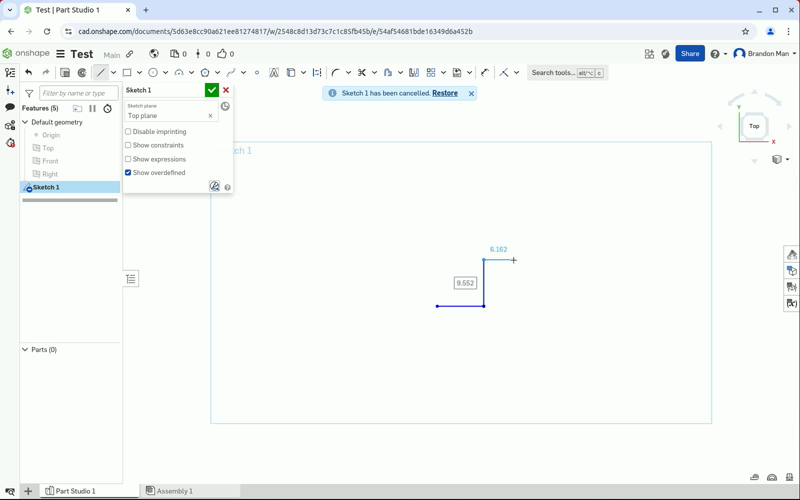
mouse_move(437, 259)
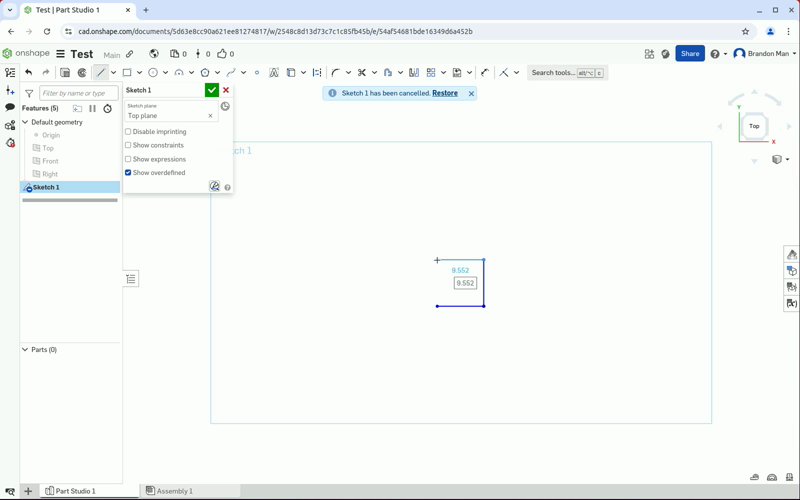
click(437, 259)
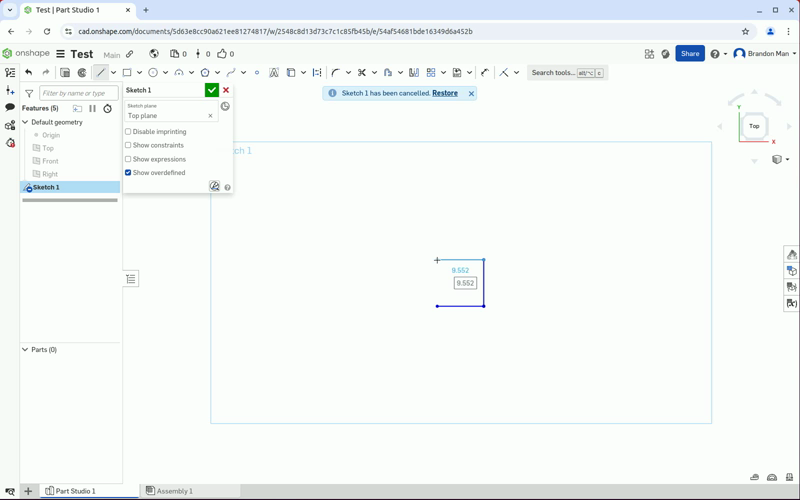
key_up(shift)
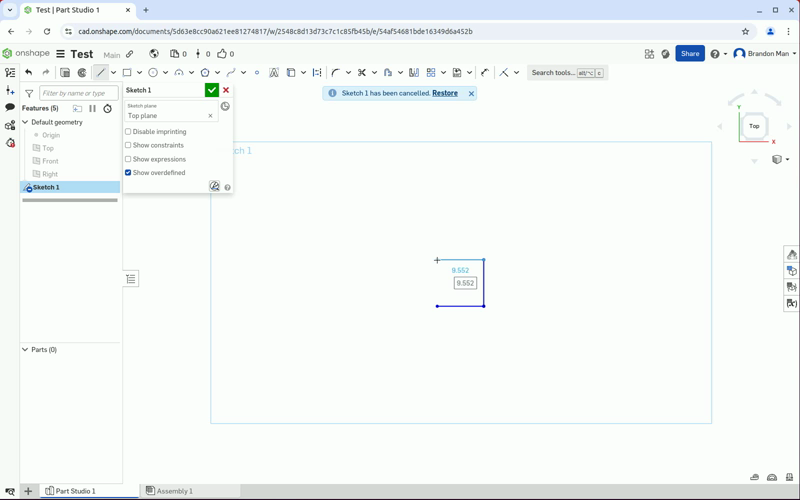
mouse_move(467, 259)
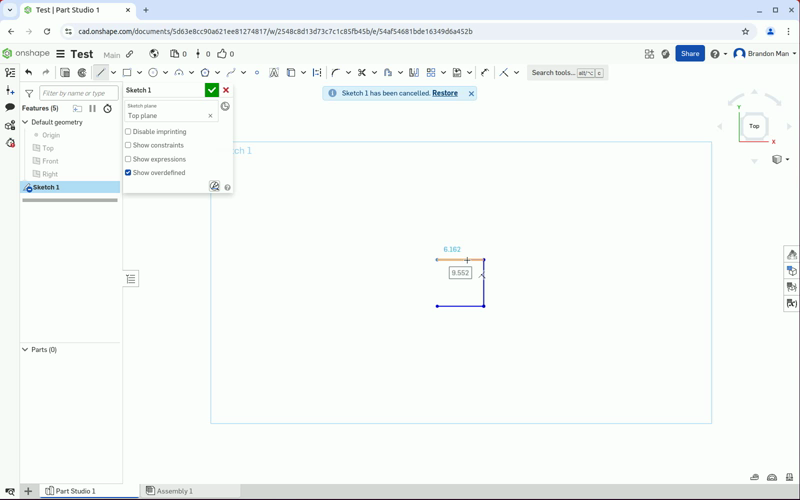
key_down(shift)
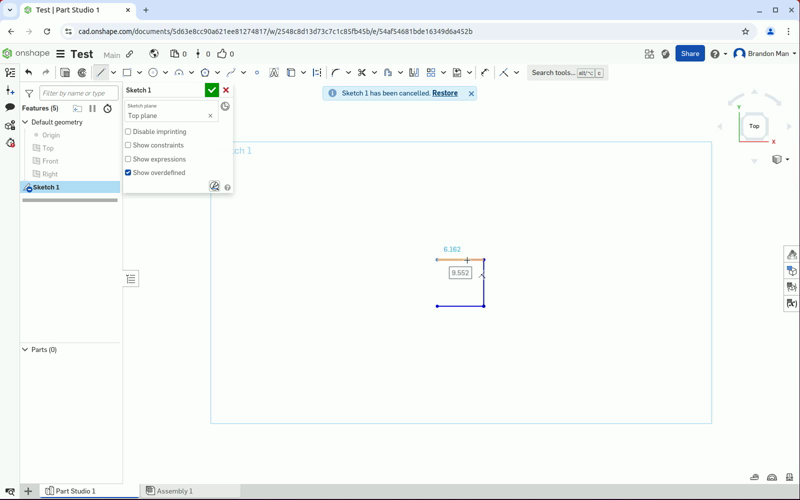
mouse_move(437, 306)
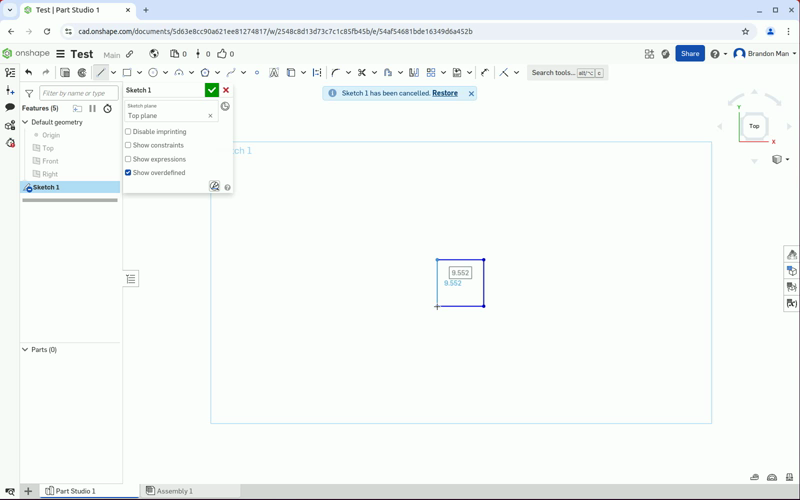
key_up(shift)
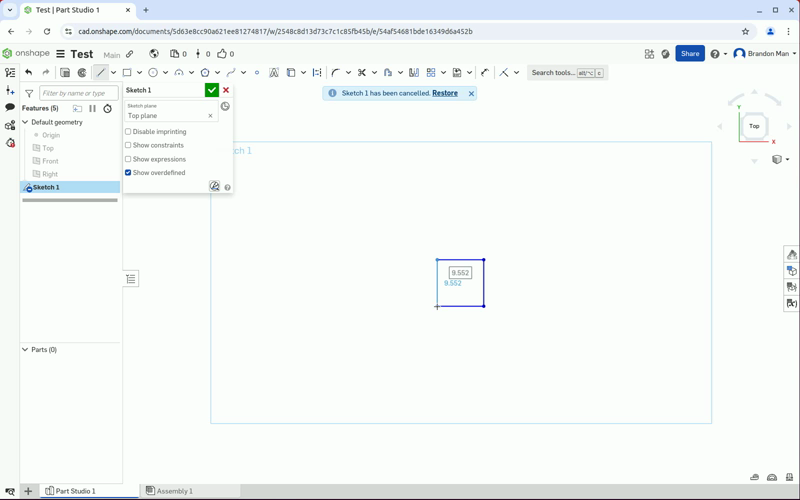
click(437, 306)
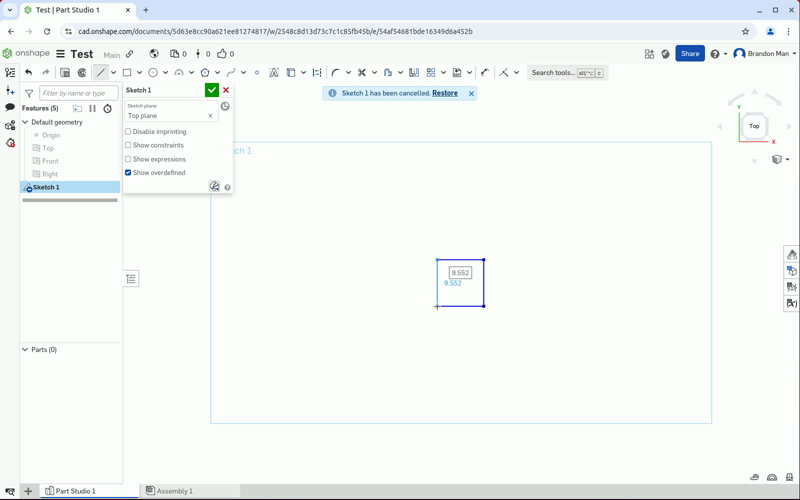
key(esc)
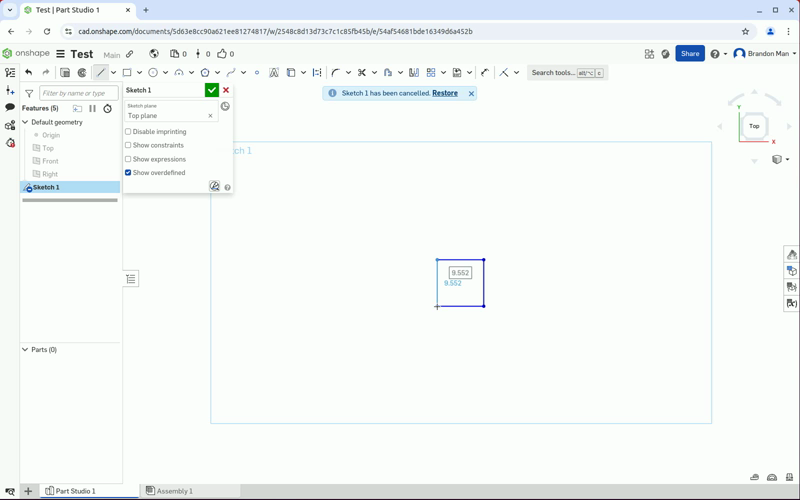
mouse_move(442, 290)
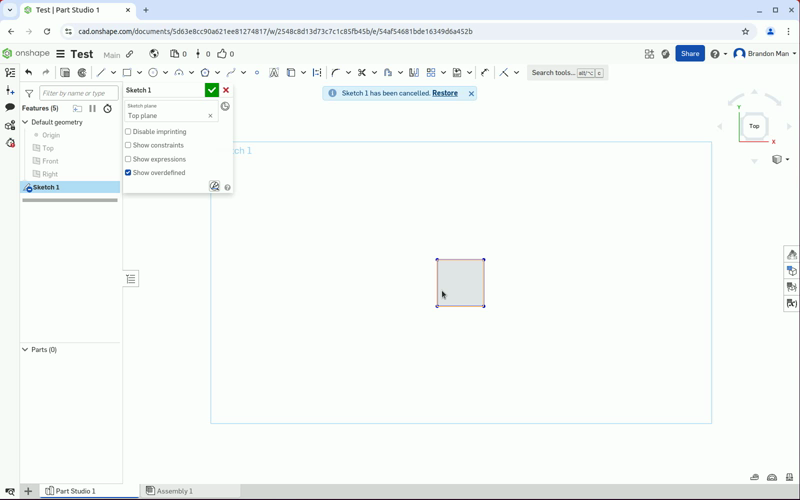
click(442, 290)
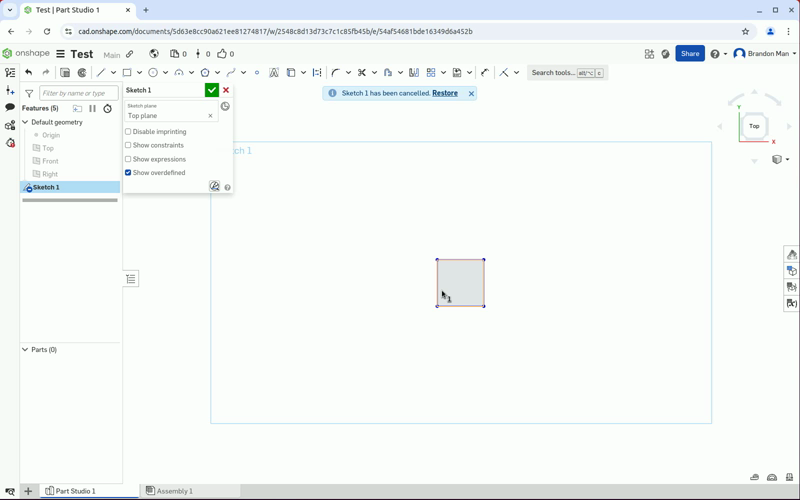
mouse_move(73, 352)
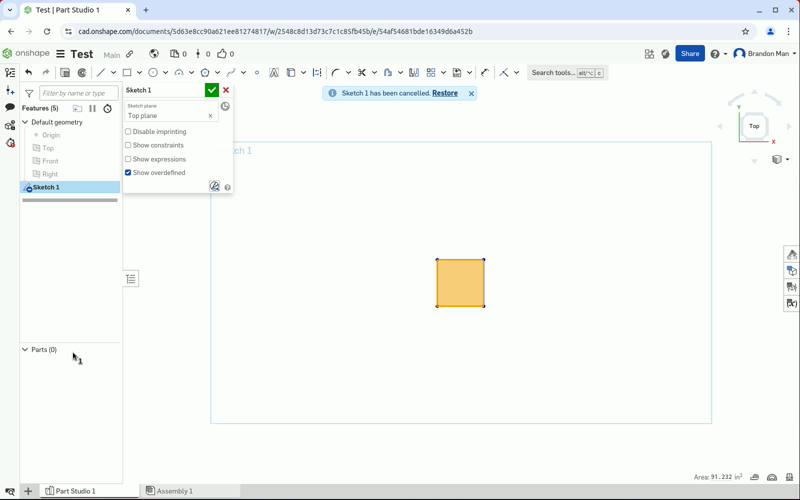
key(shift+y)
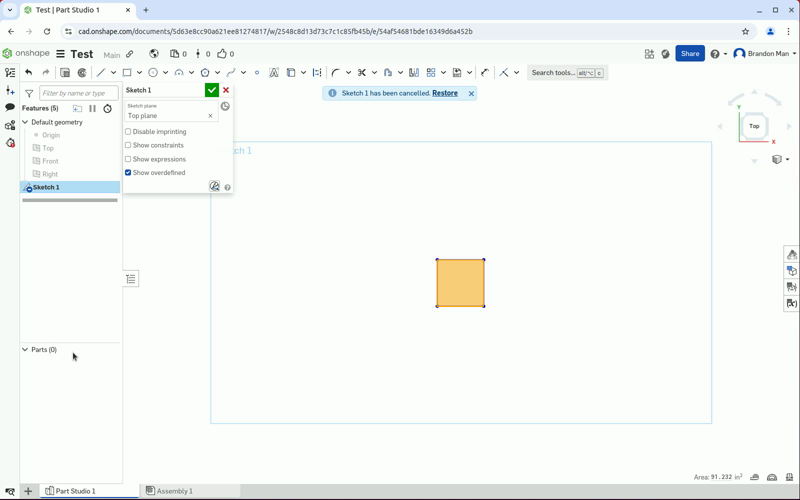
key(shift+e)
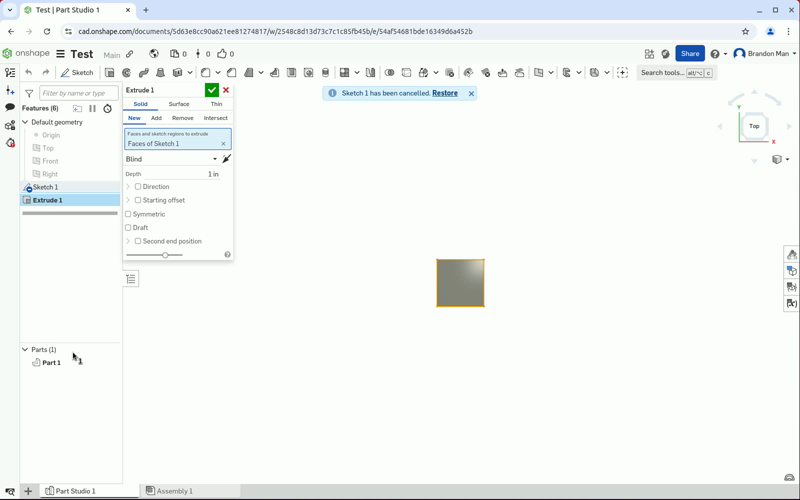
mouse_move(143, 106)
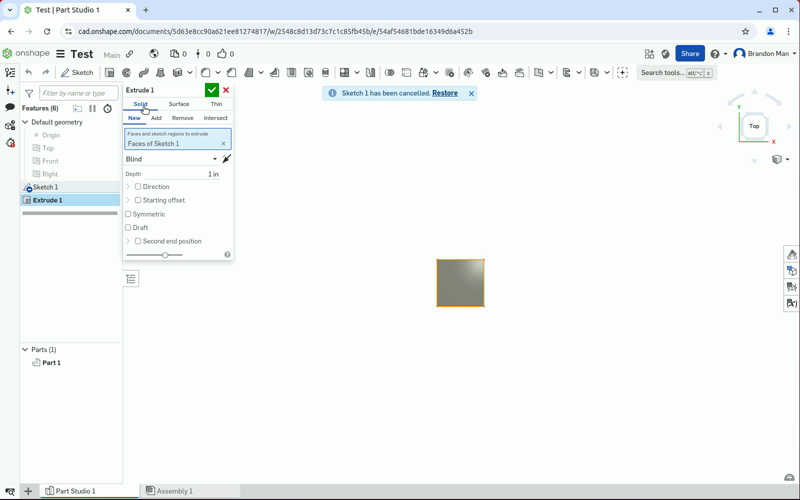
click(143, 106)
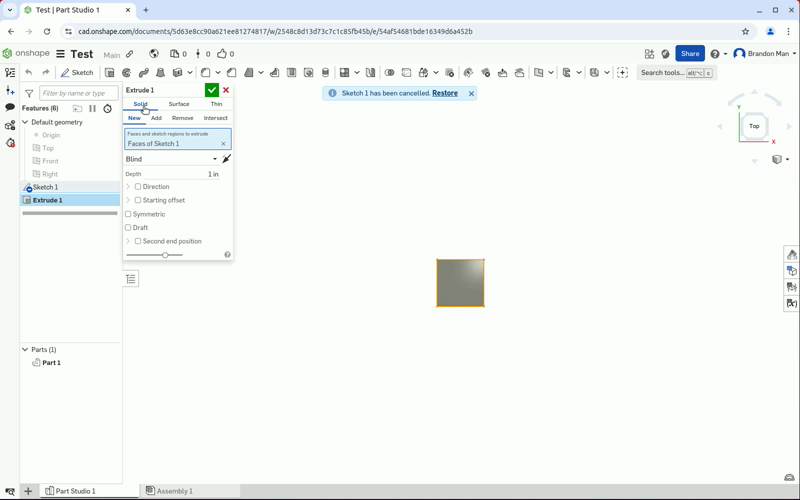
mouse_move(137, 120)
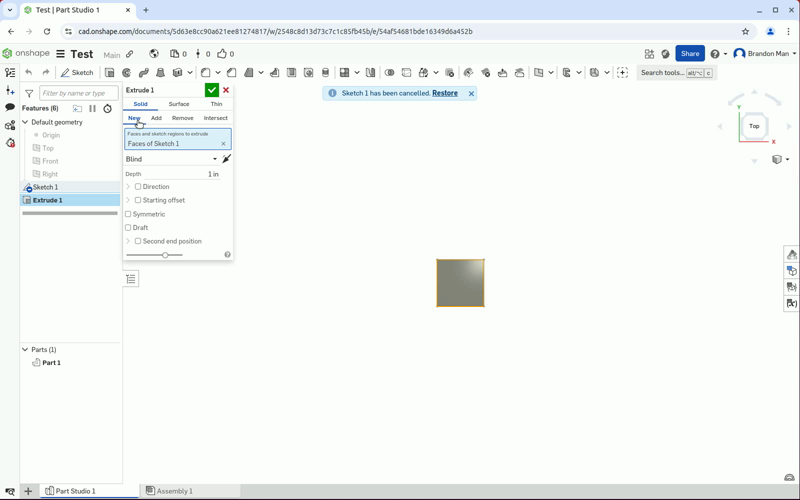
click(137, 120)
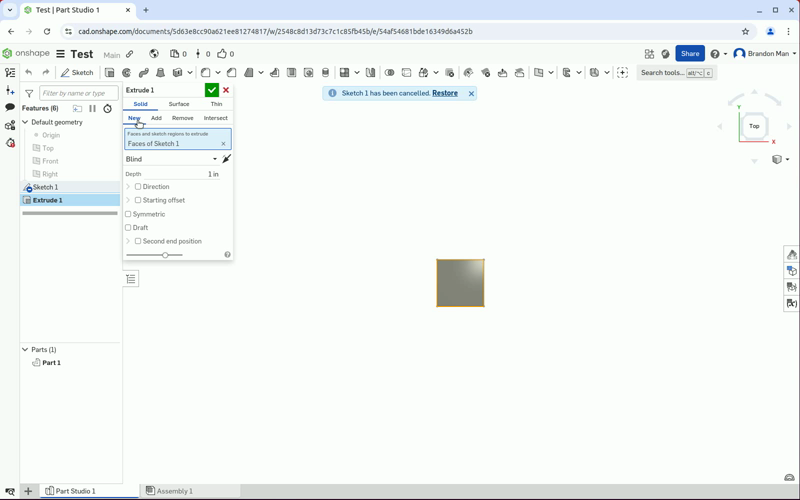
key(tab, 4)
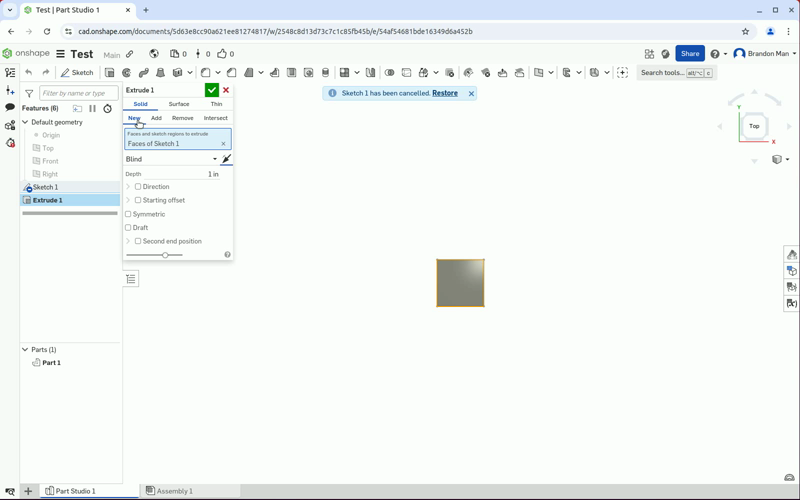
text(2.166)
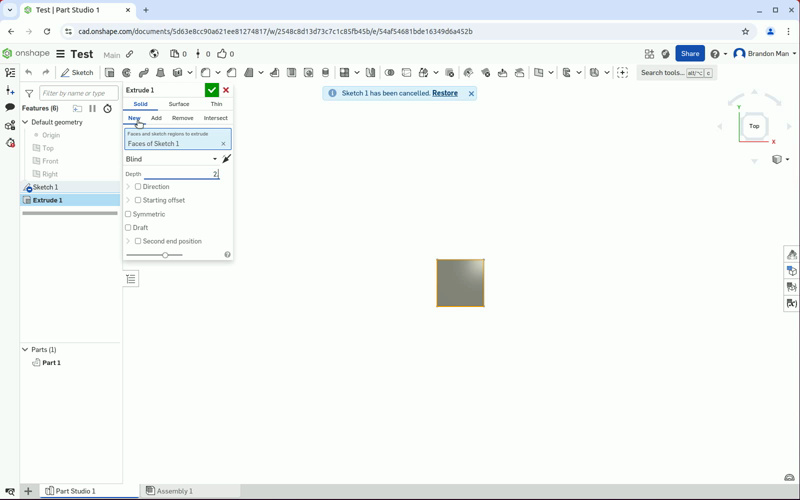
key(enter)
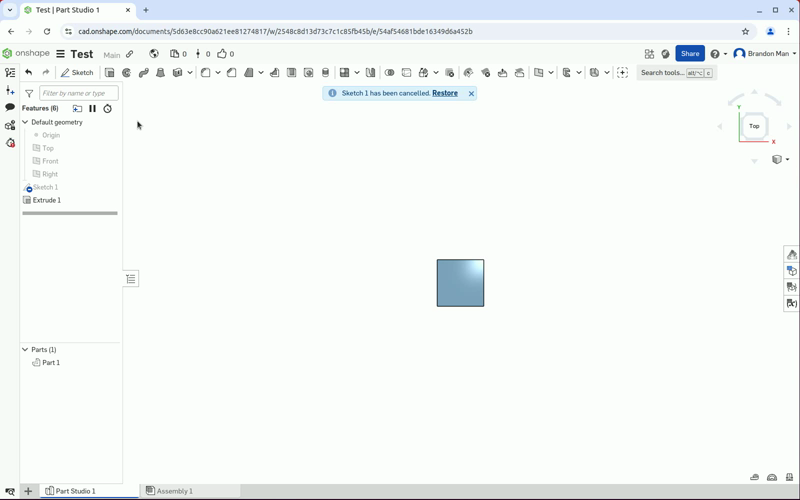
key(shift+h)
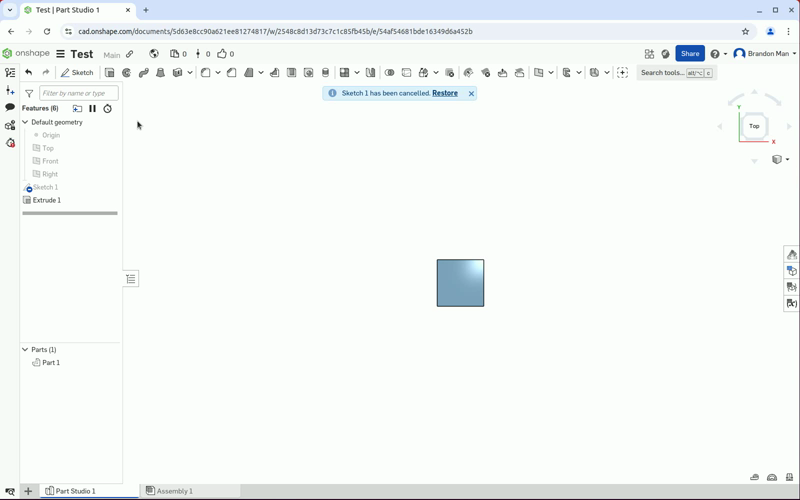
key(shift+h)
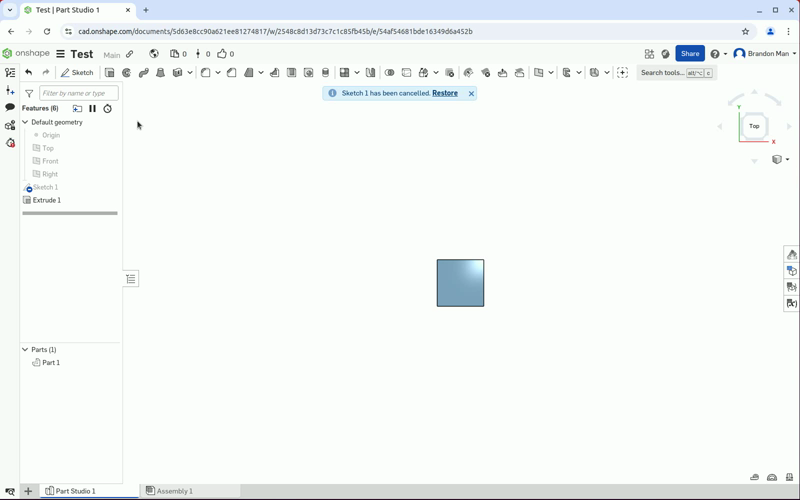
mouse_move(73, 189)
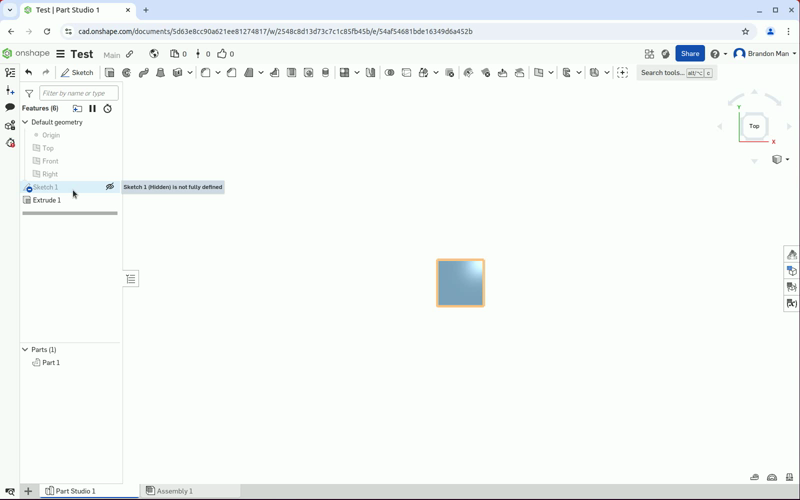
click(73, 189)
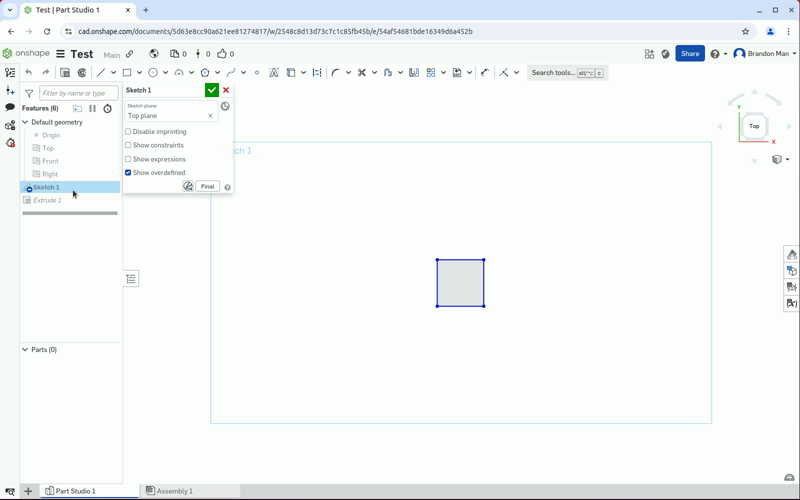
mouse_move(229, 92)
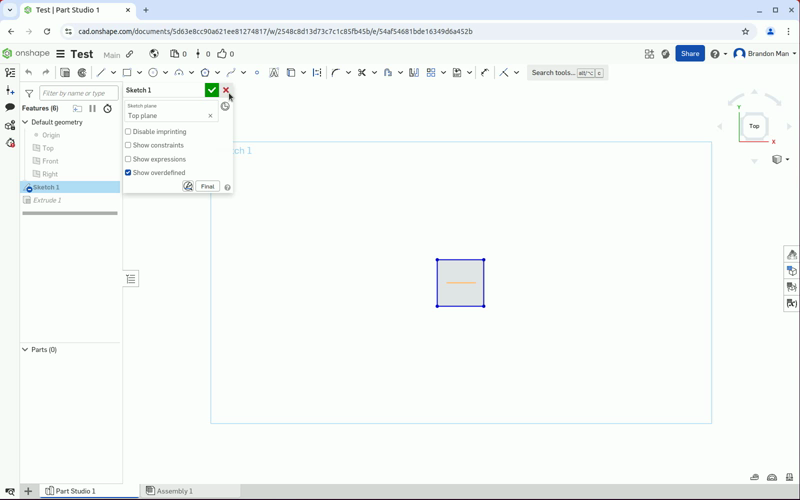
click(229, 92)
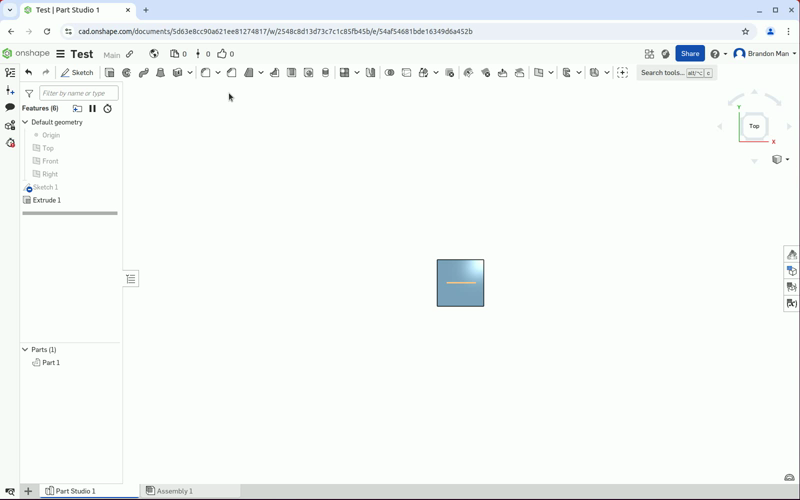
mouse_move(541, 75)
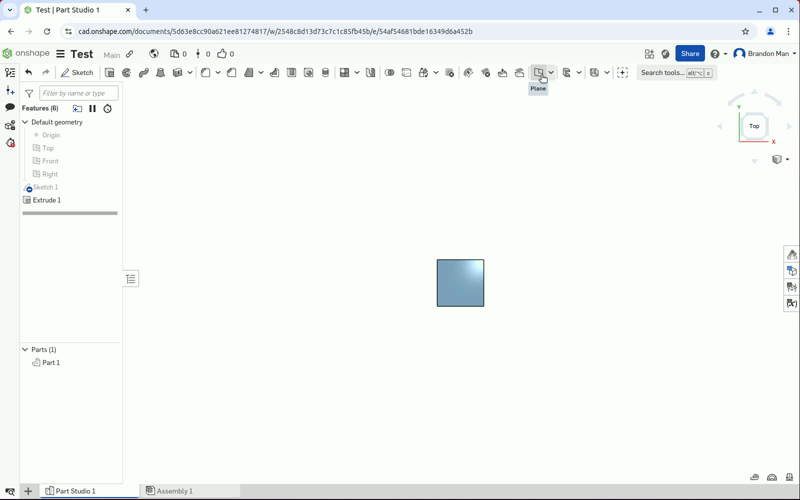
click(541, 75)
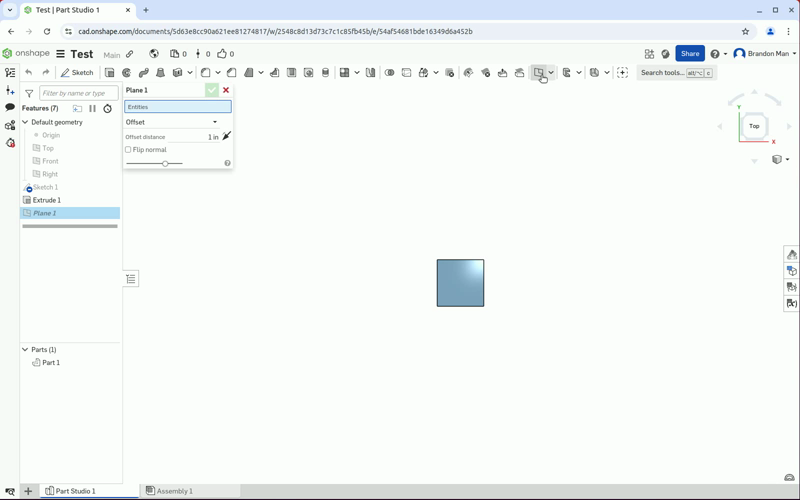
mouse_move(73, 150)
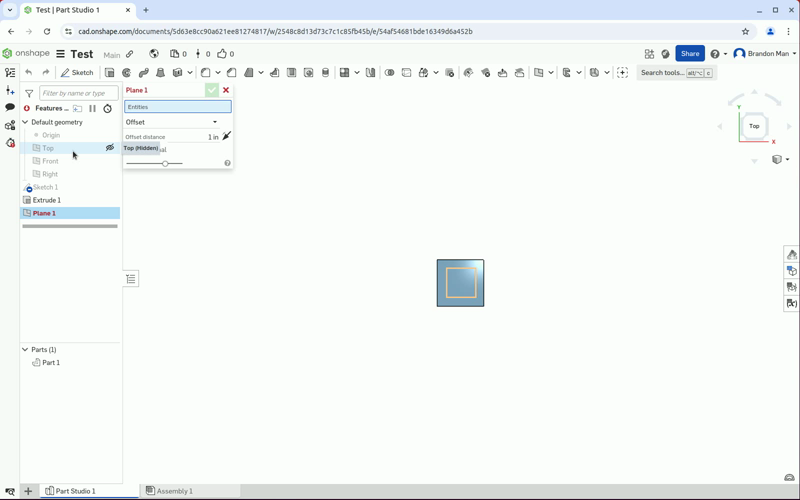
click(73, 150)
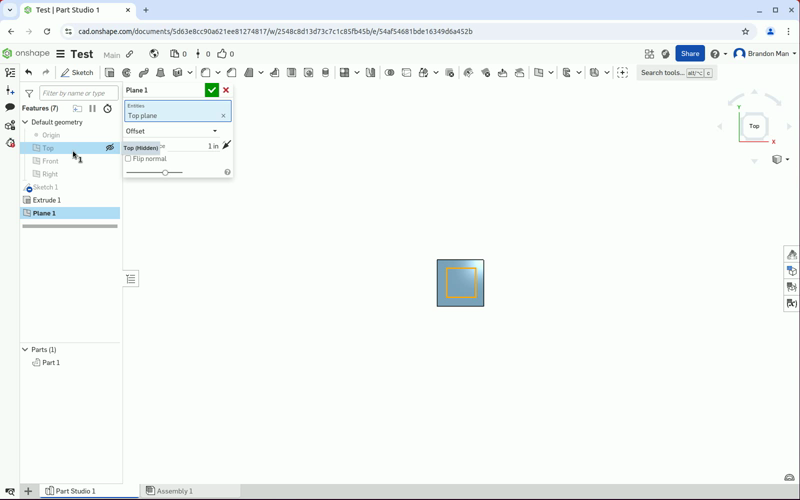
key(tab, 2)
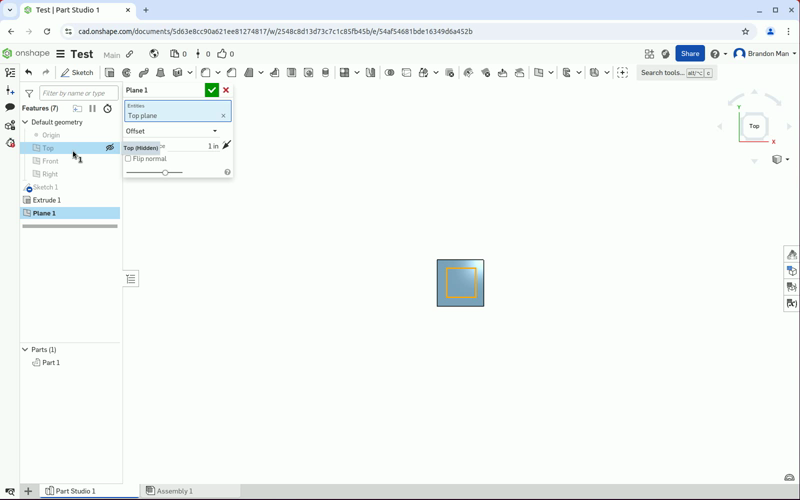
text(2.157)
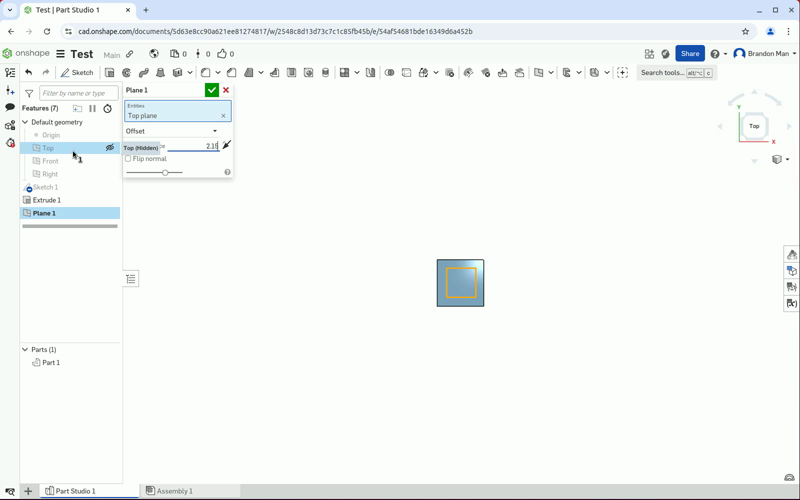
key(enter, 2)
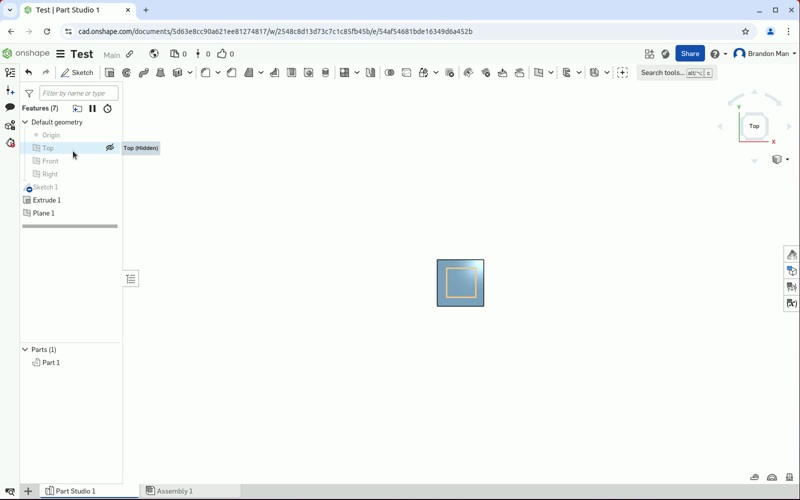
key(shift+s)
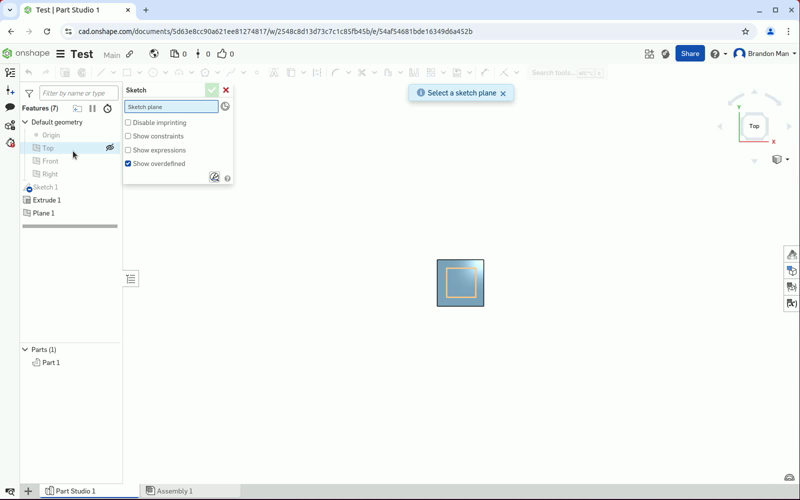
mouse_move(73, 215)
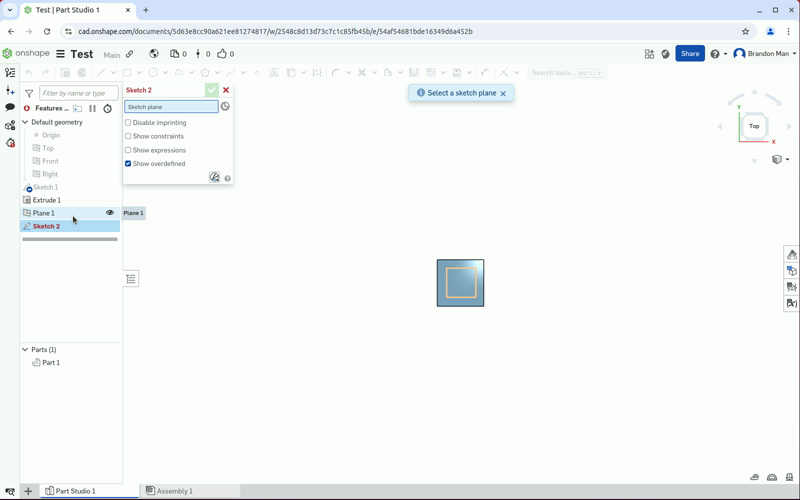
click(73, 215)
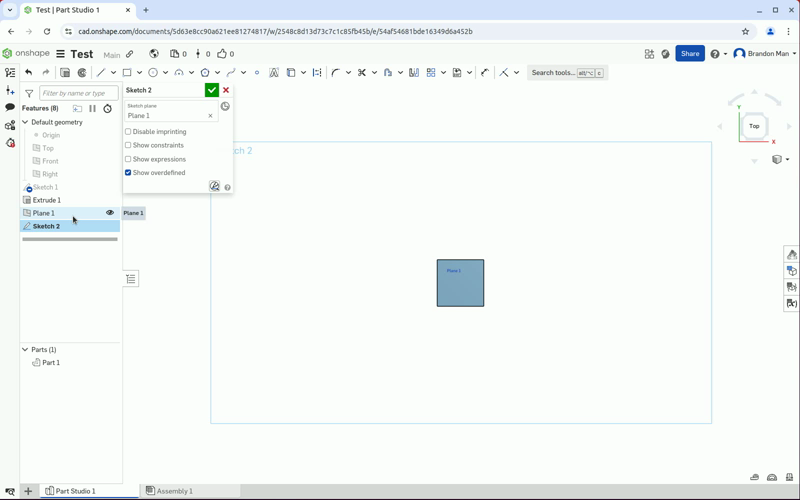
mouse_move(73, 352)
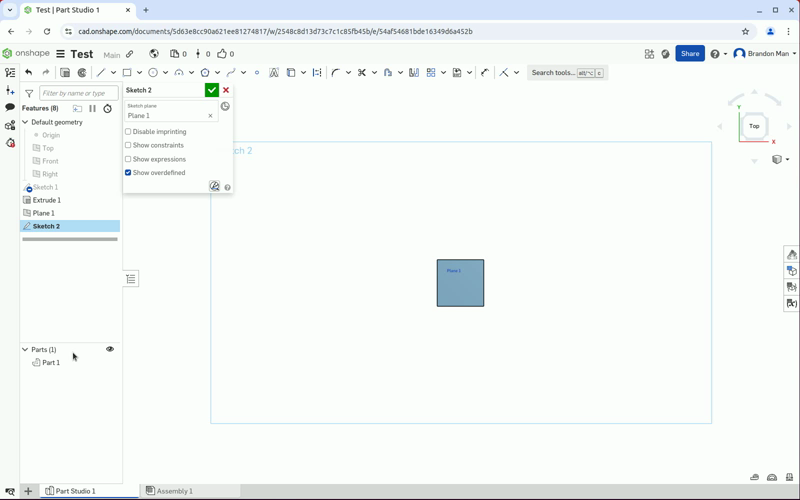
key(y)
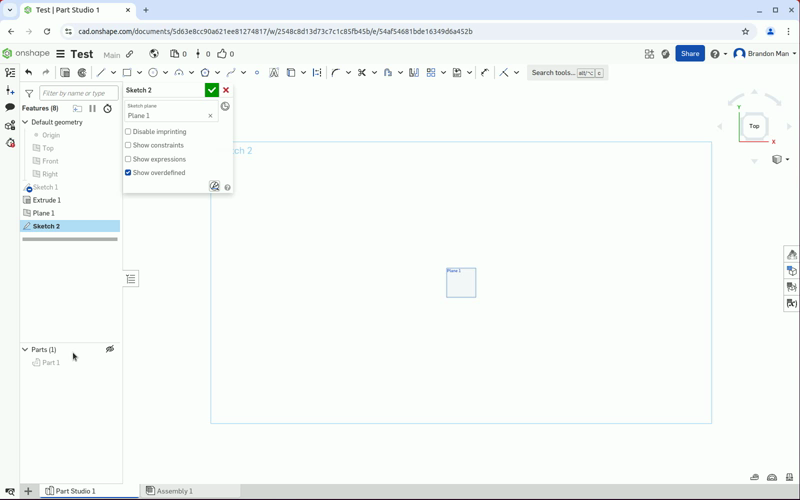
key(c)
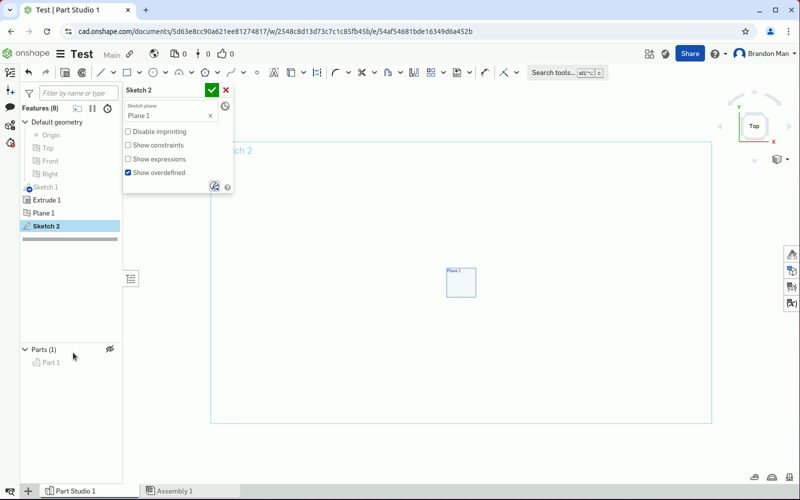
key_down(shift)
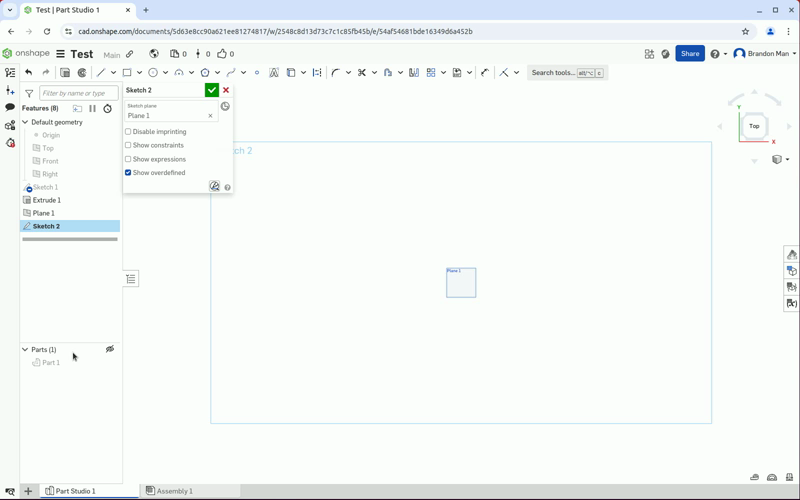
mouse_move(460, 282)
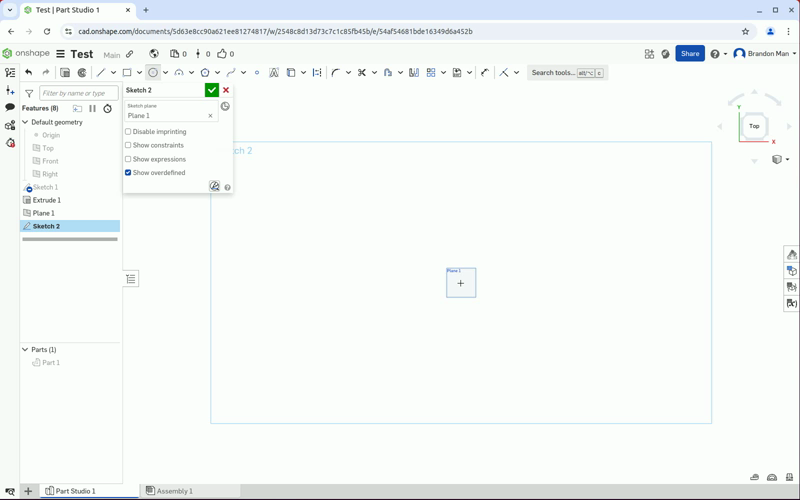
click(460, 282)
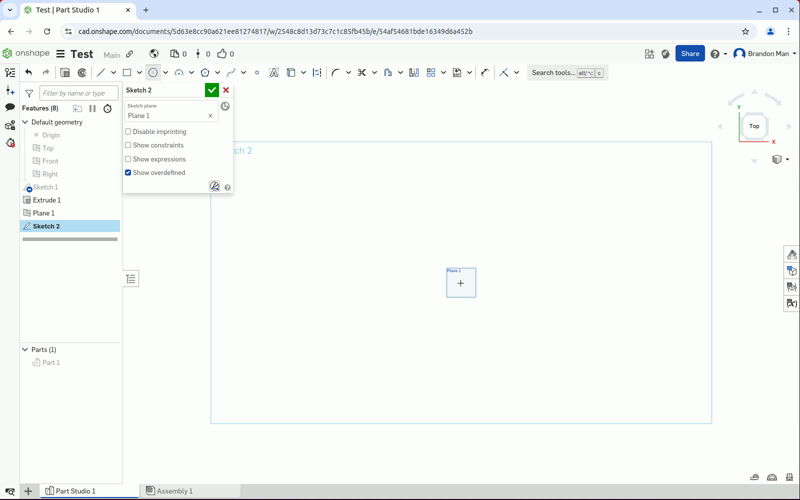
key_up(shift)
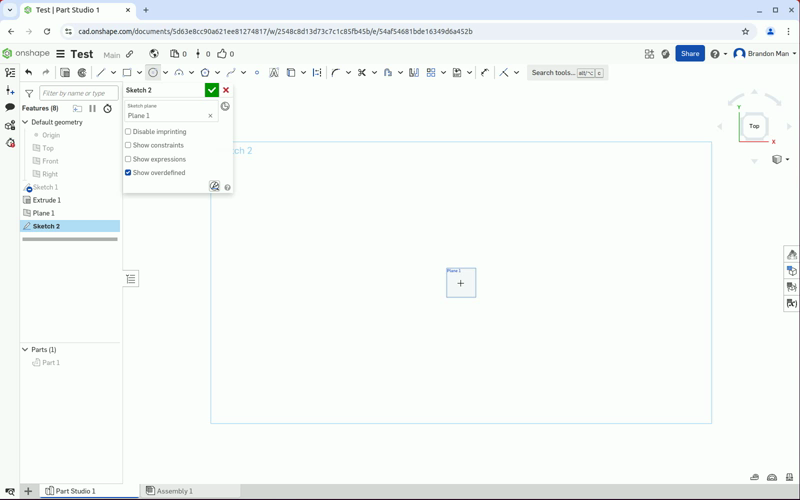
mouse_move(465, 282)
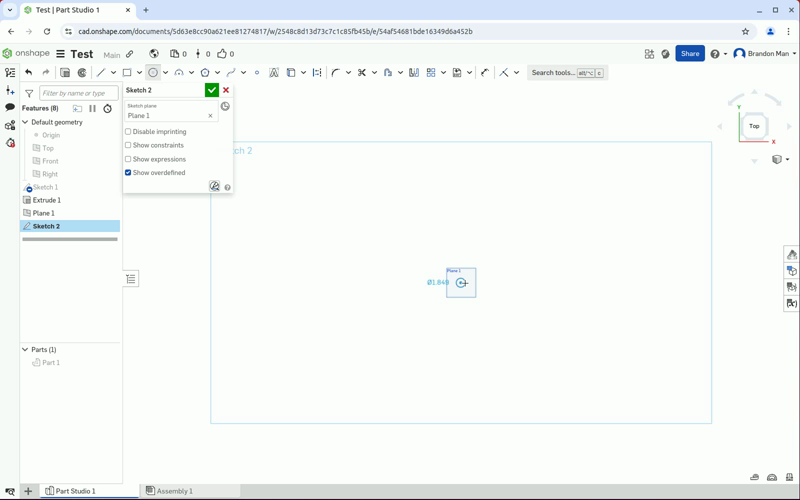
click(465, 282)
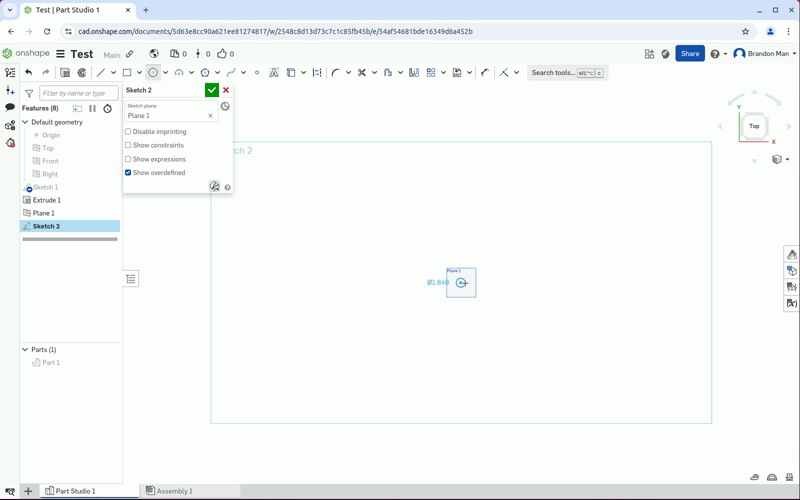
key(esc)
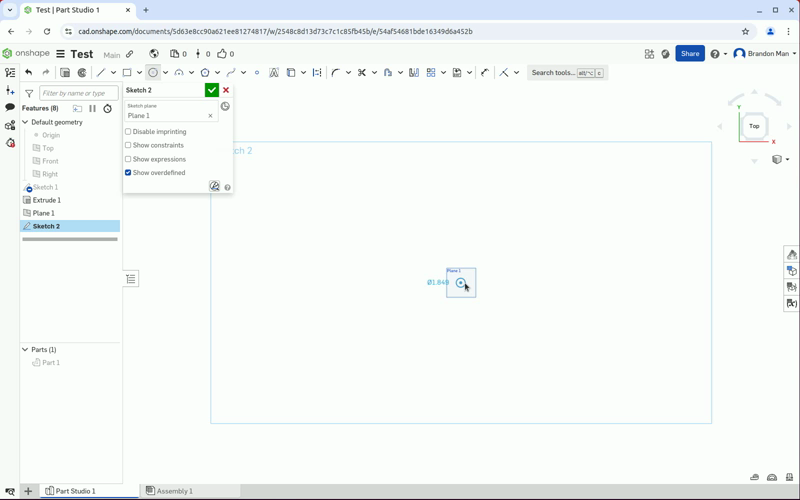
mouse_move(459, 284)
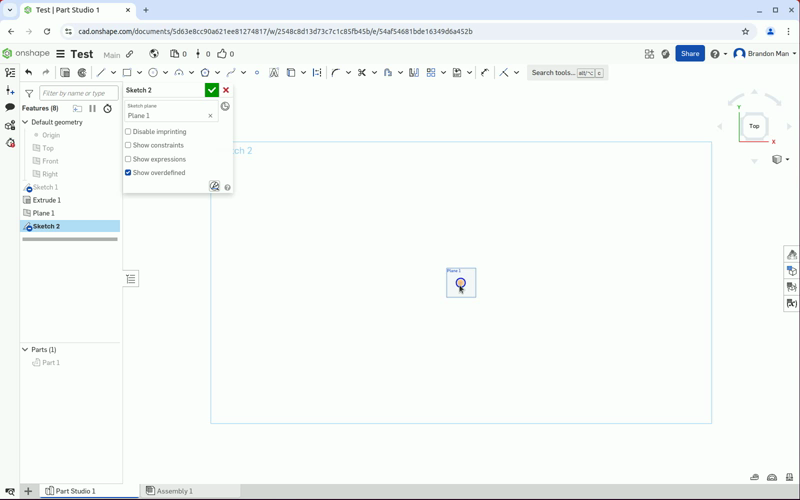
scroll(6)
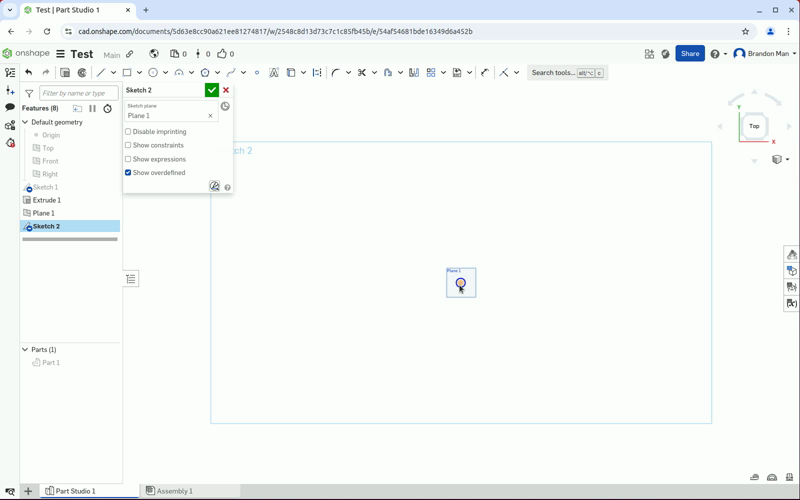
scroll(6)
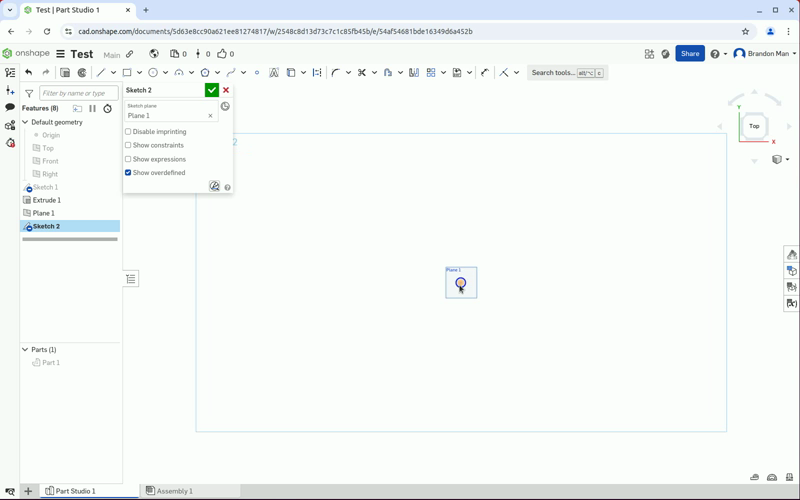
scroll(6)
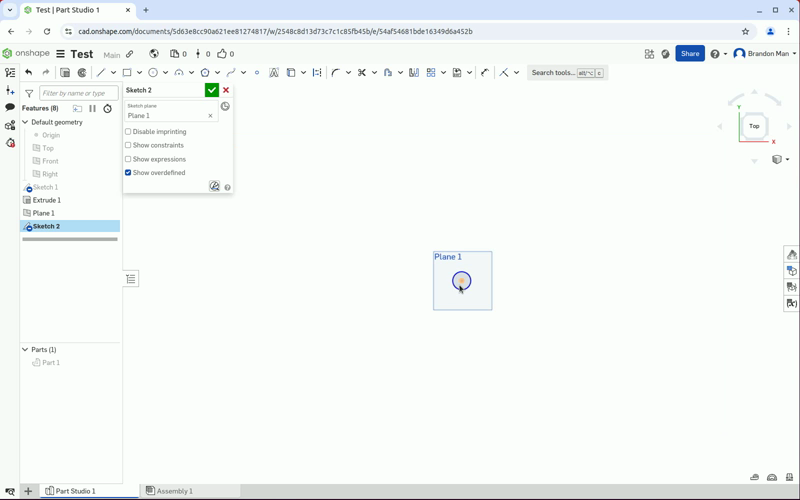
scroll(6)
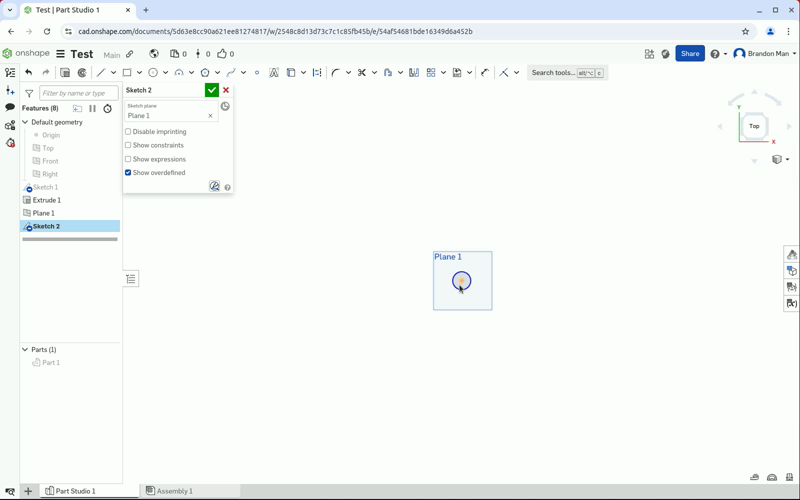
scroll(6)
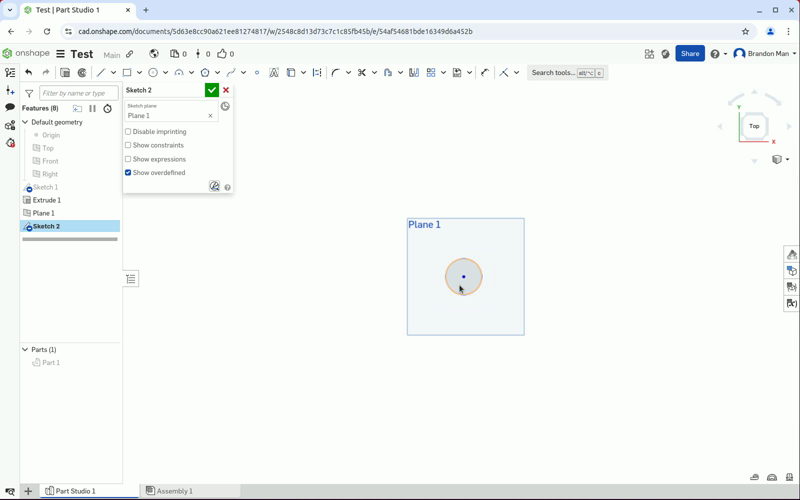
scroll(6)
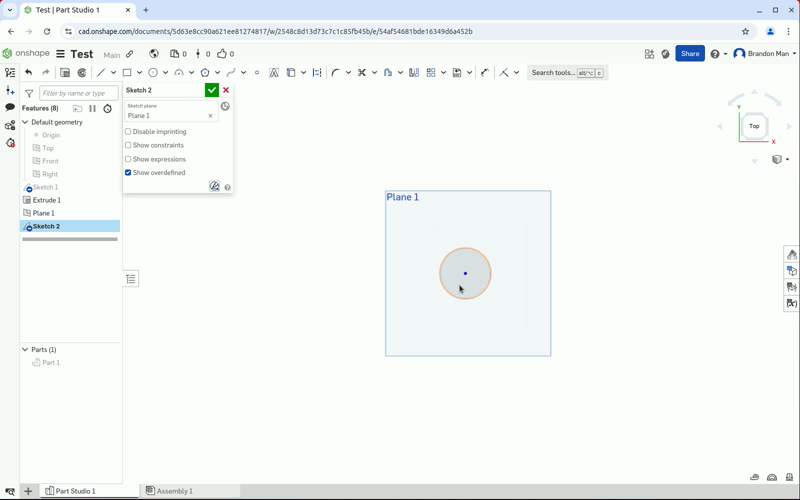
scroll(6)
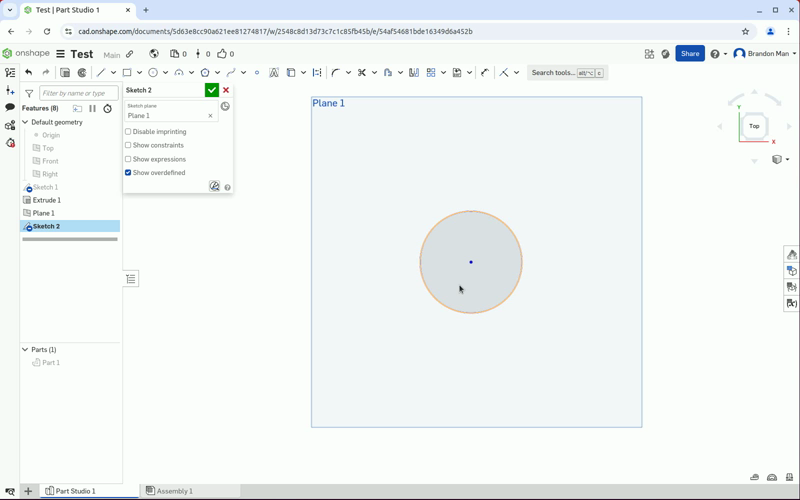
click(459, 284)
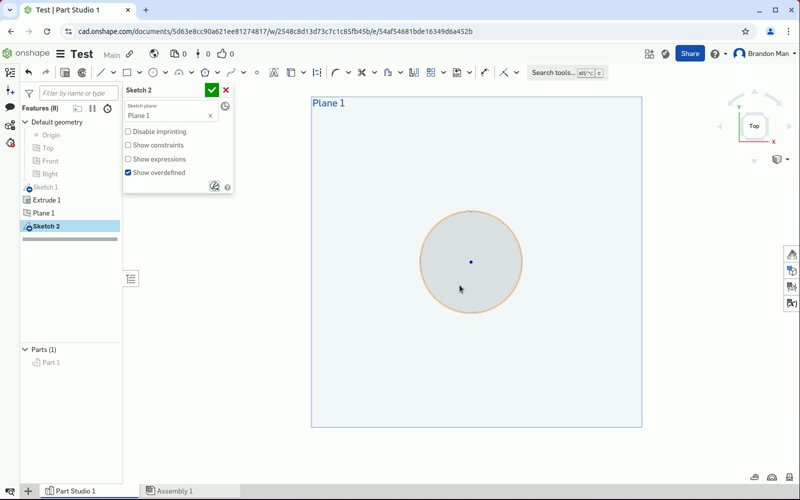
scroll(-6)
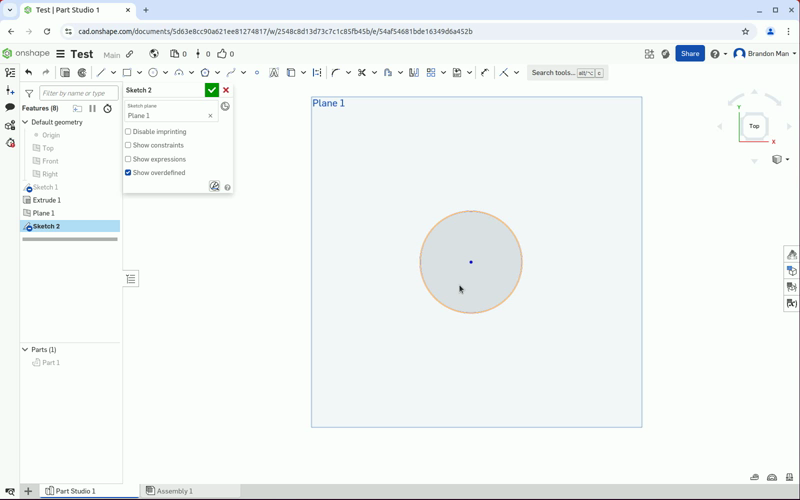
scroll(-6)
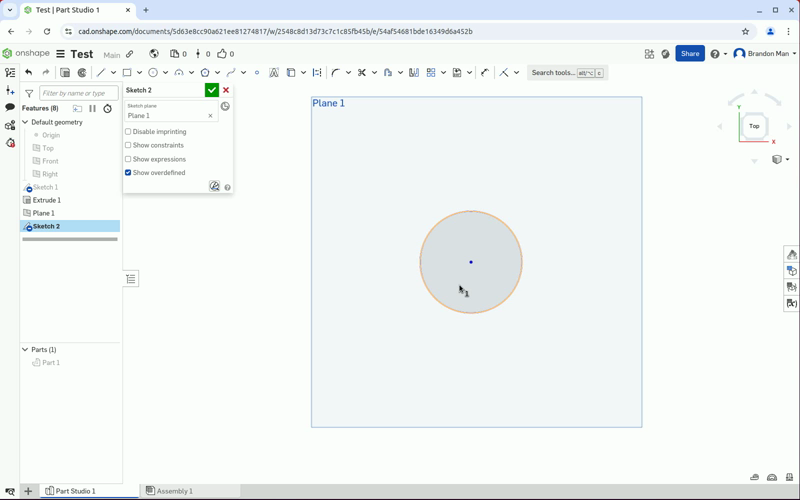
scroll(-6)
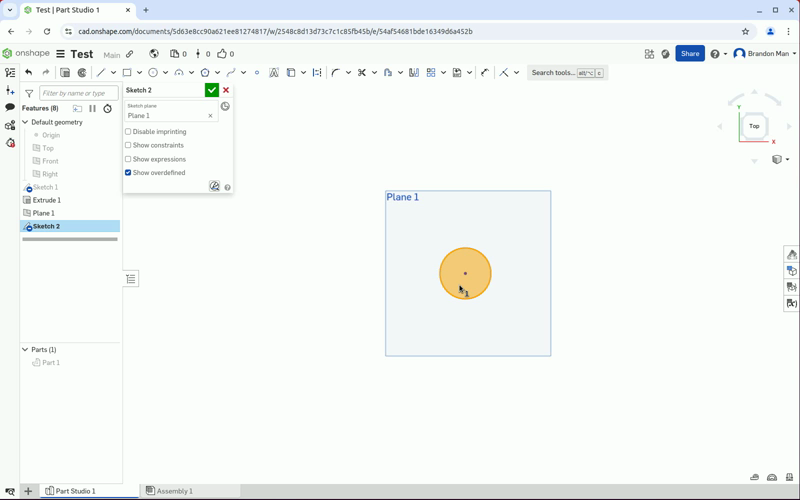
scroll(-6)
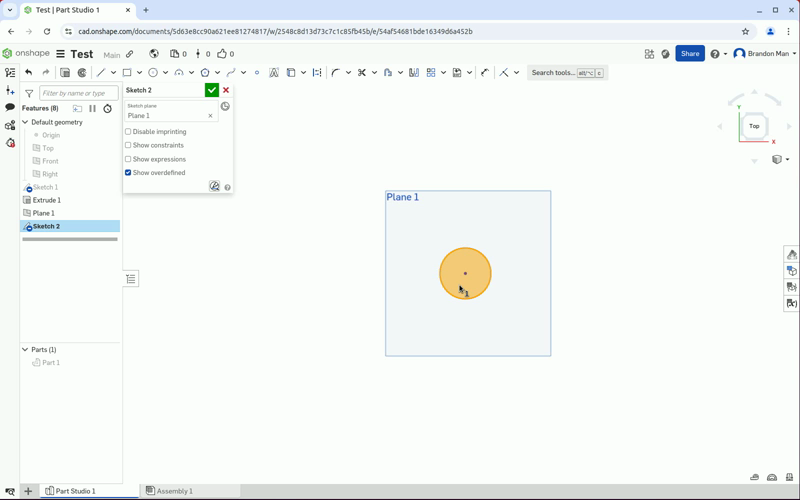
scroll(-6)
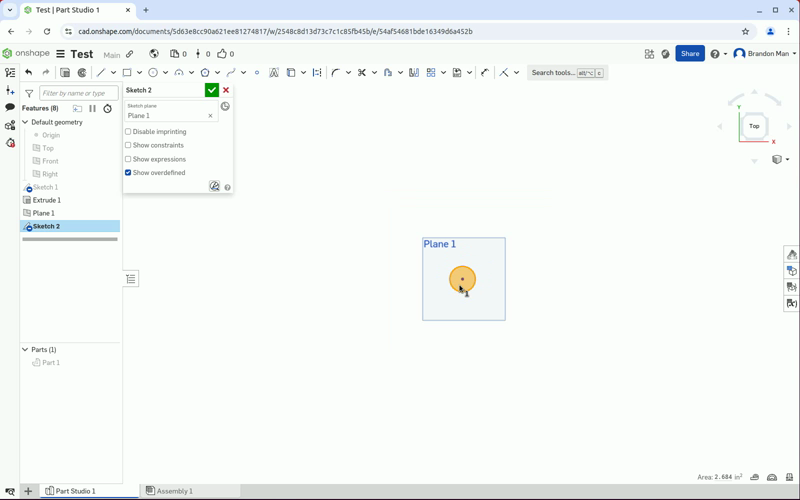
scroll(-6)
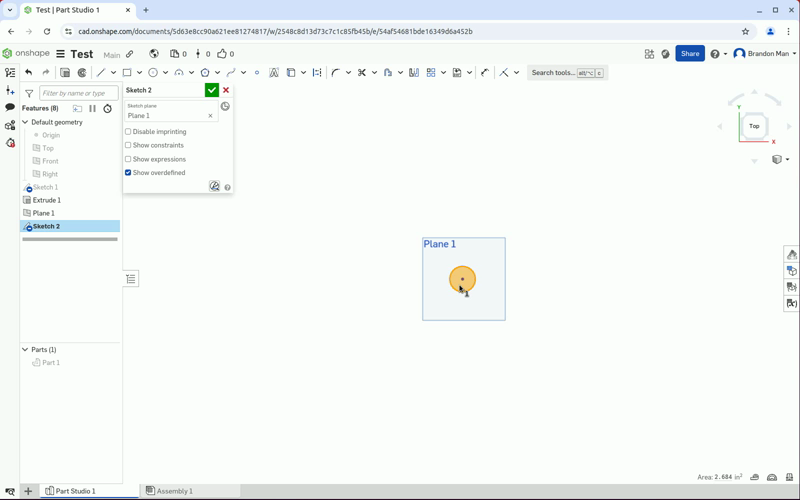
scroll(-6)
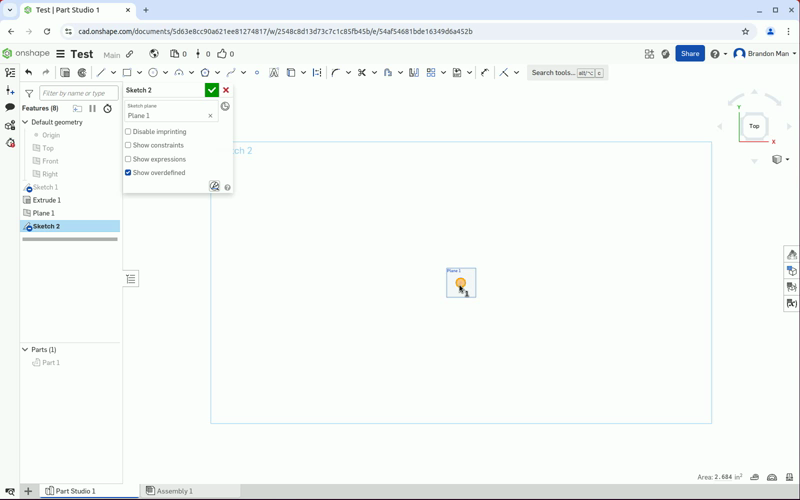
mouse_move(73, 352)
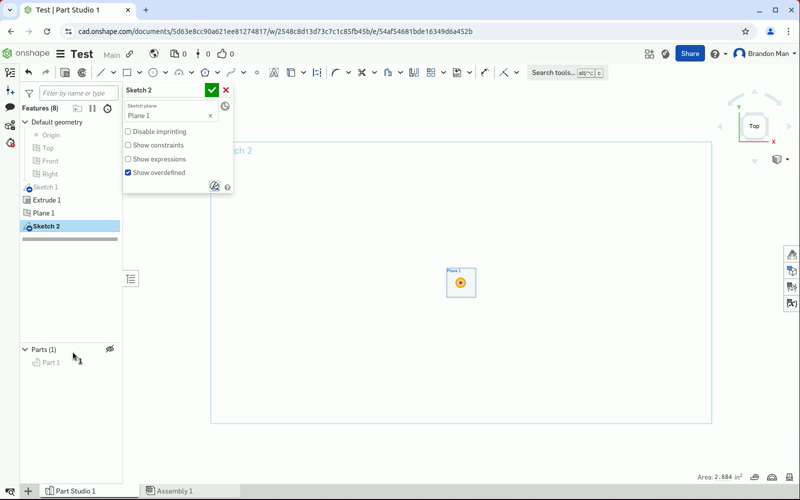
key(shift+y)
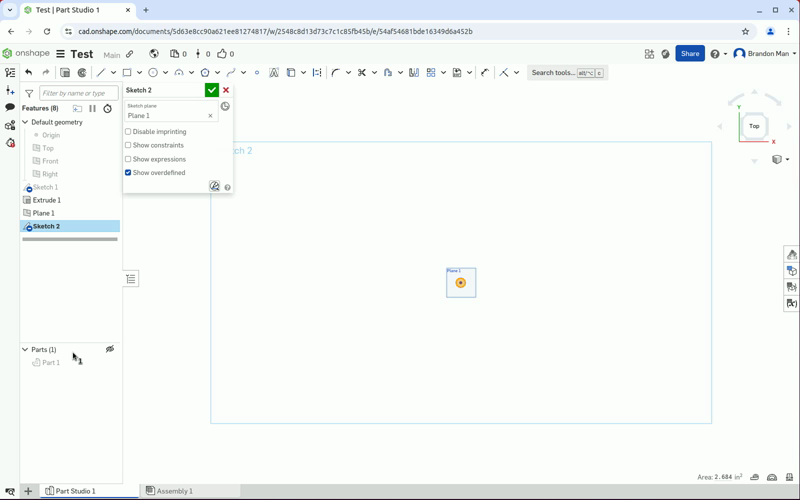
key(shift+e)
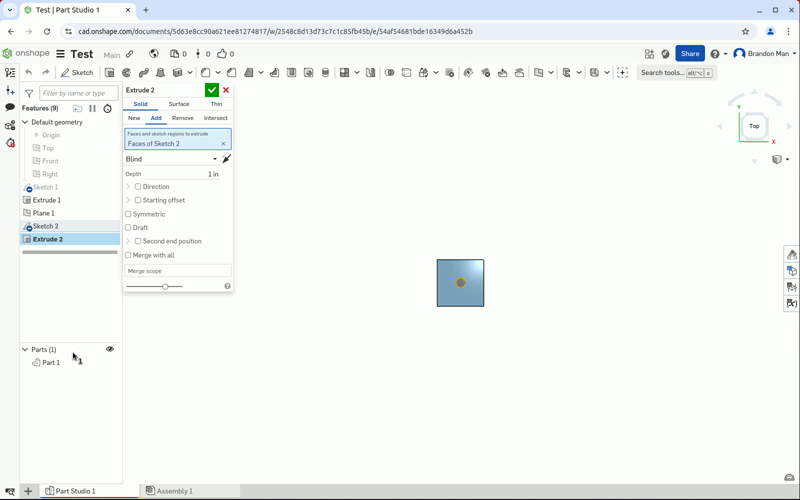
mouse_move(143, 106)
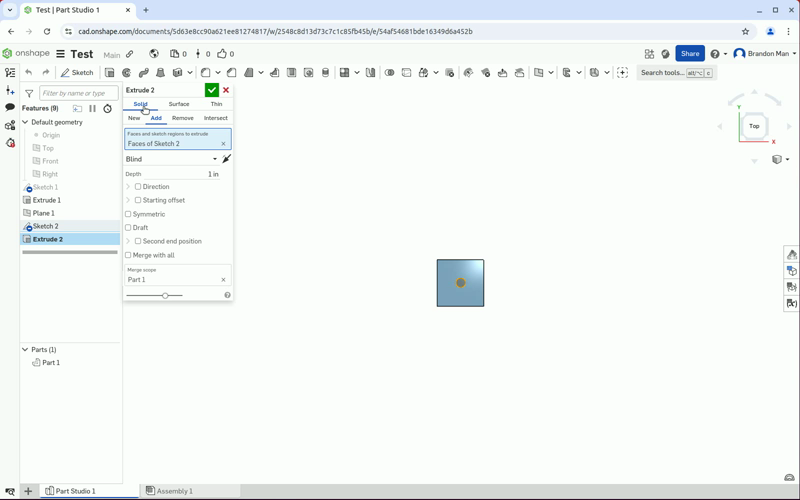
click(143, 106)
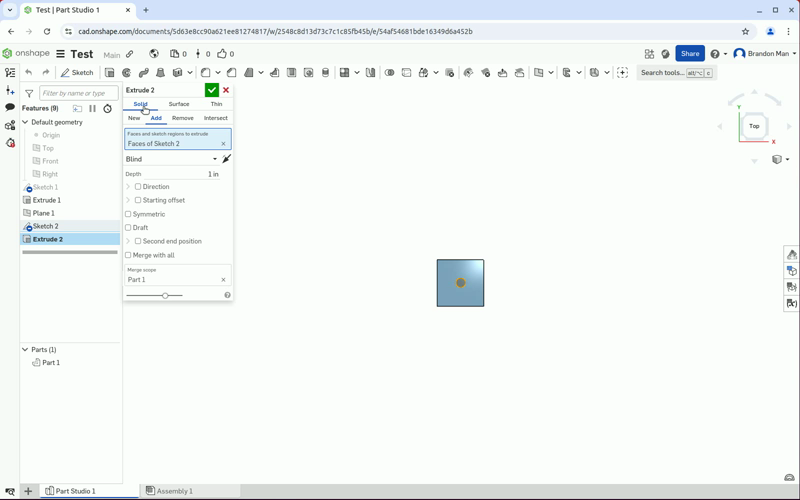
mouse_move(137, 120)
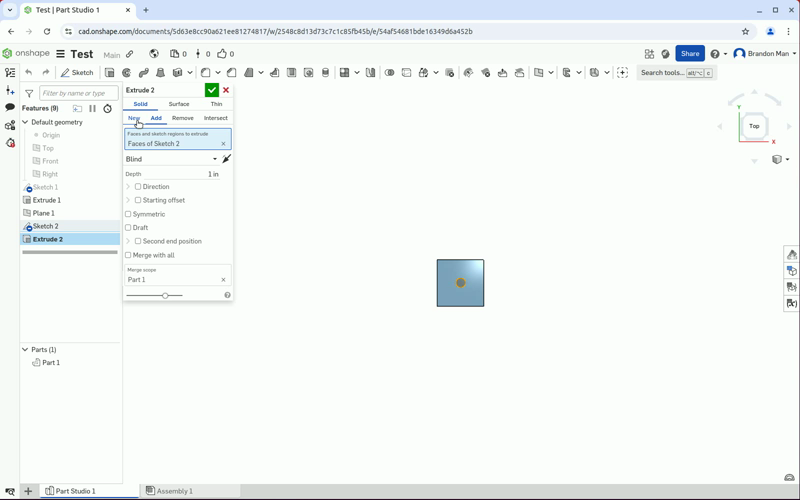
click(137, 120)
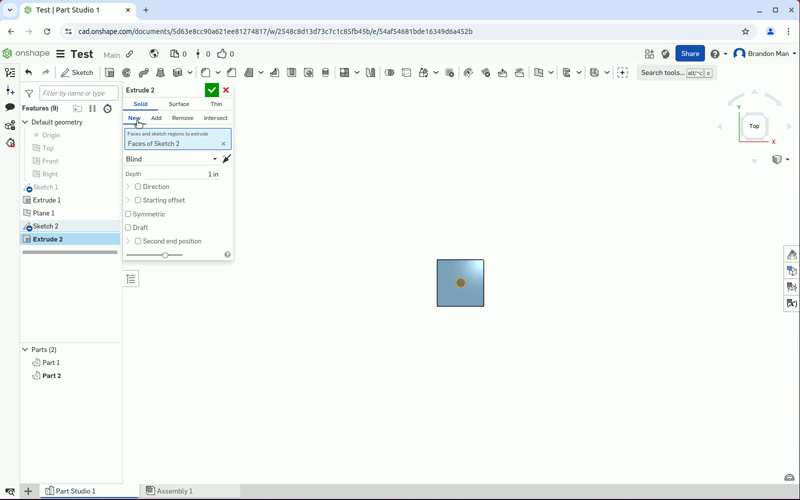
key(tab, 4)
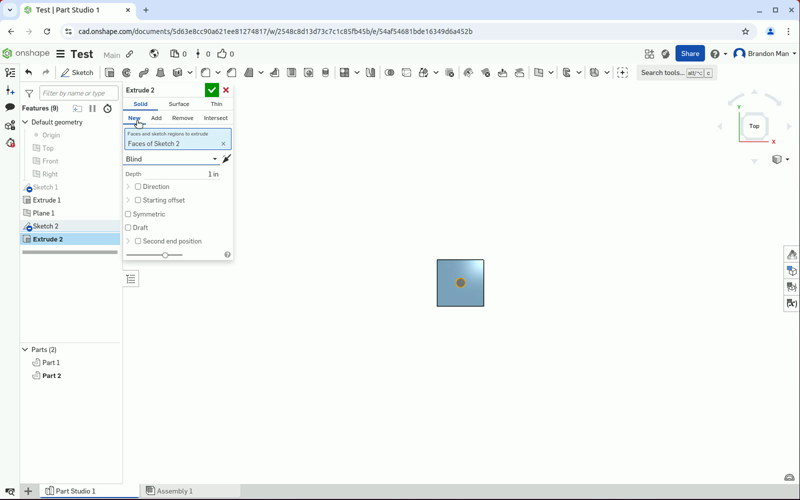
text(14.202)
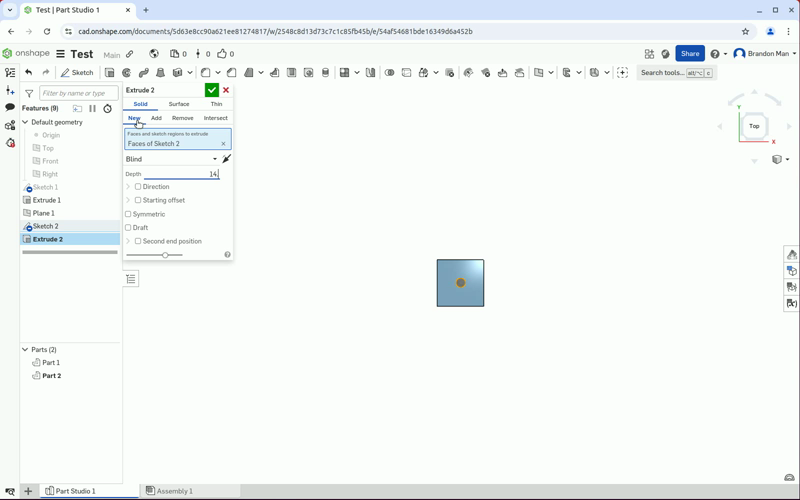
key(enter)
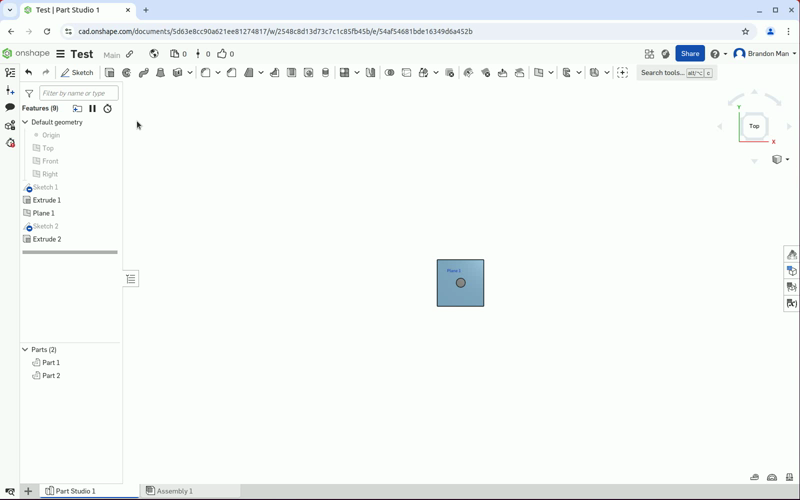
key(shift+h)
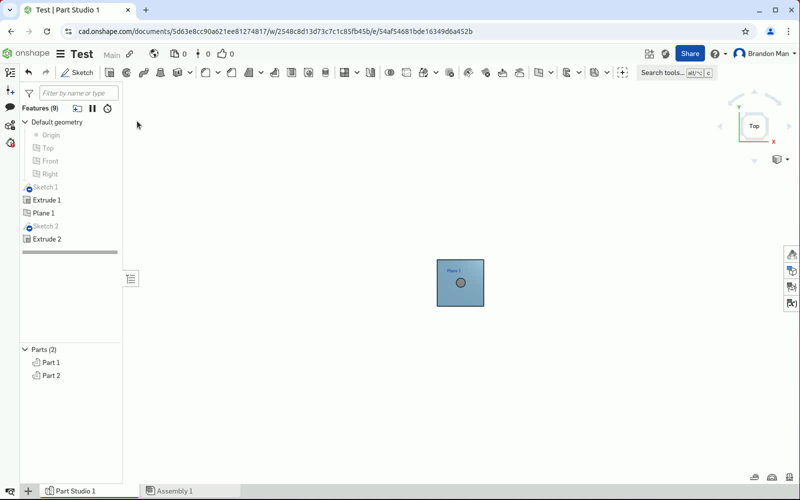
key(shift+h)
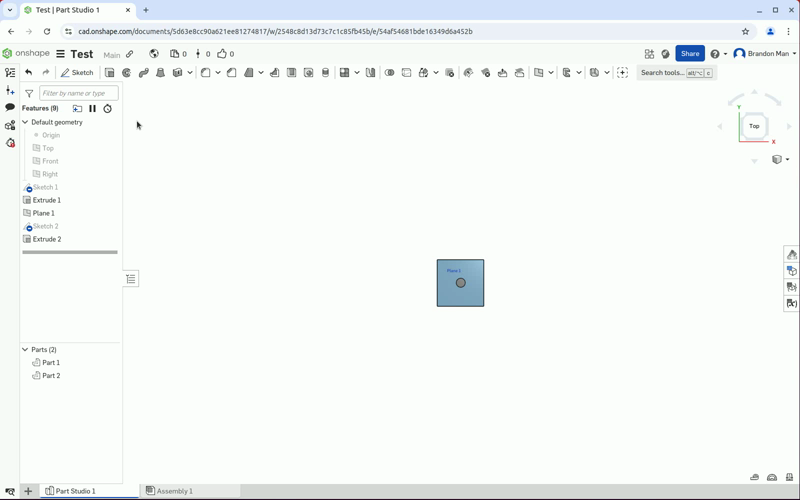
key(shift+7)
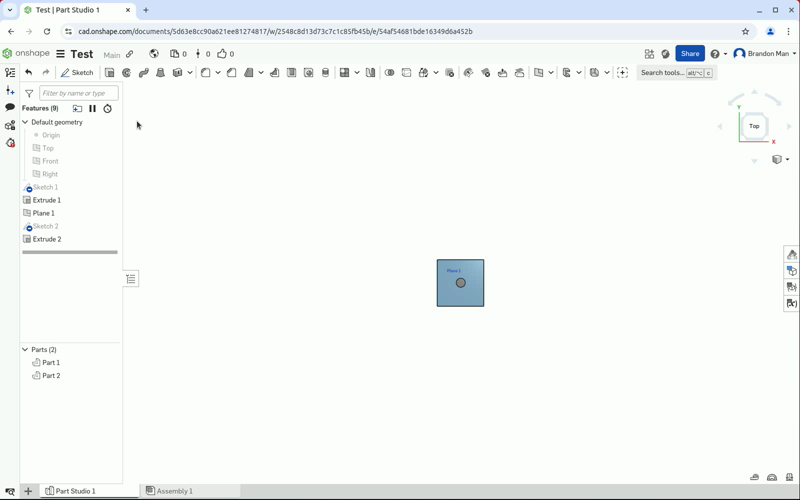
key(up, 3)
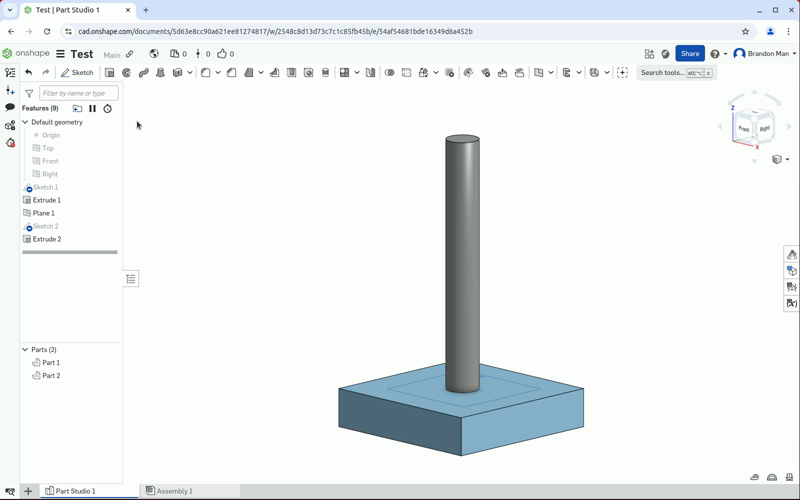
key(left, 3)
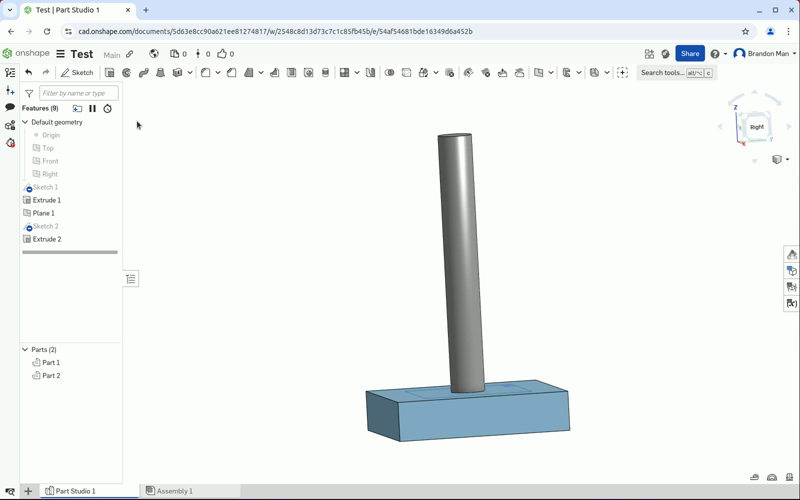
key(right, 3)
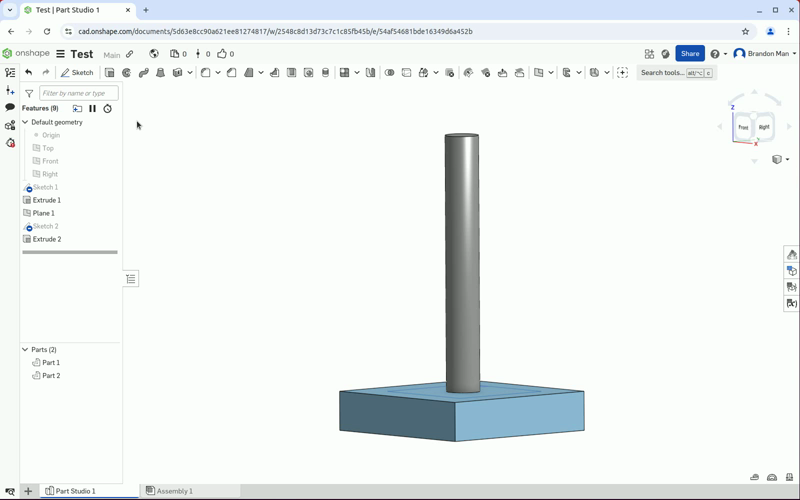
key(down, 3)
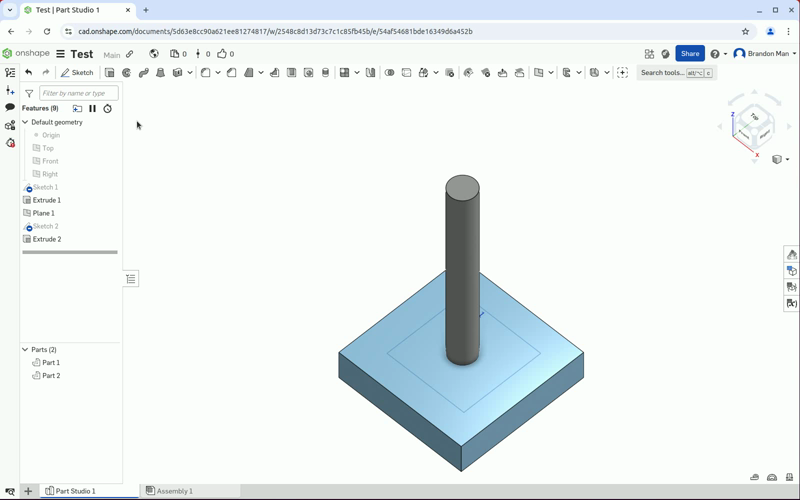
mouse_move(73, 189)
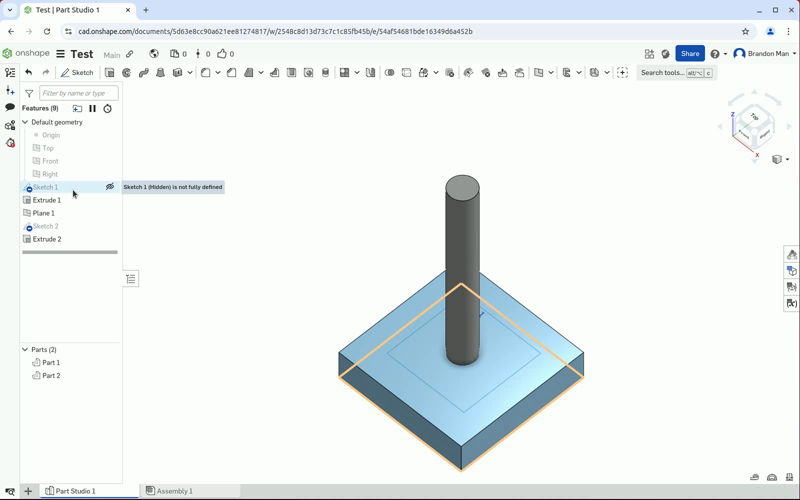
click(73, 189)